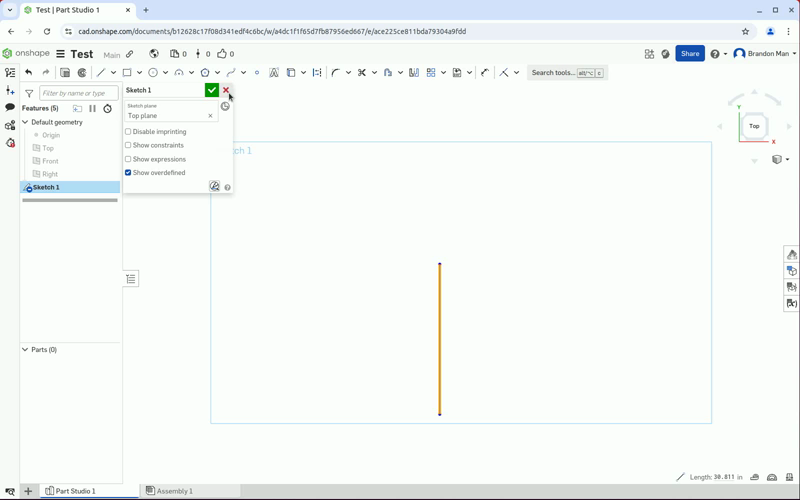
key(shift+h)
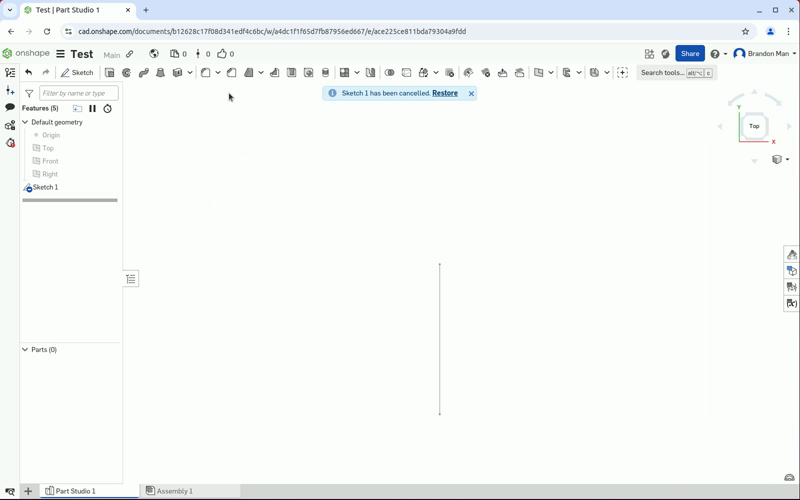
mouse_move(73, 352)
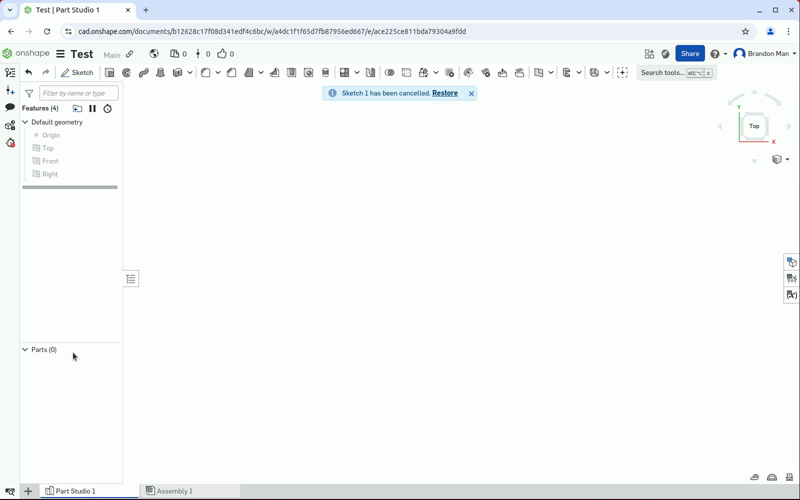
key(y)
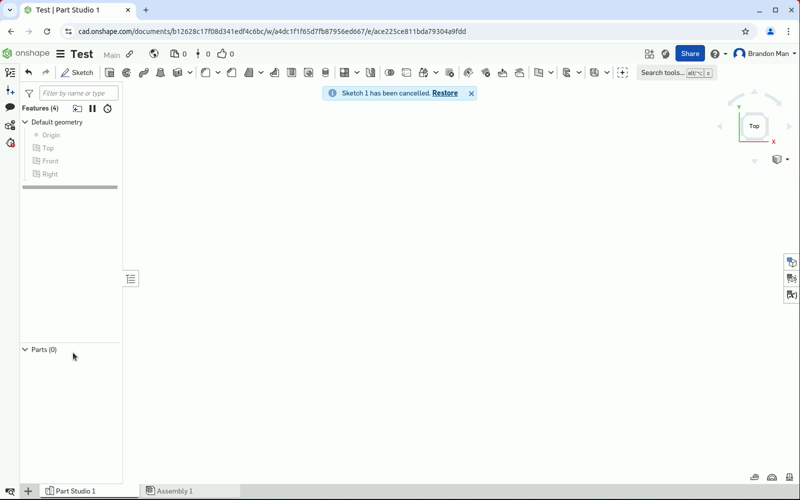
key(shift+p)
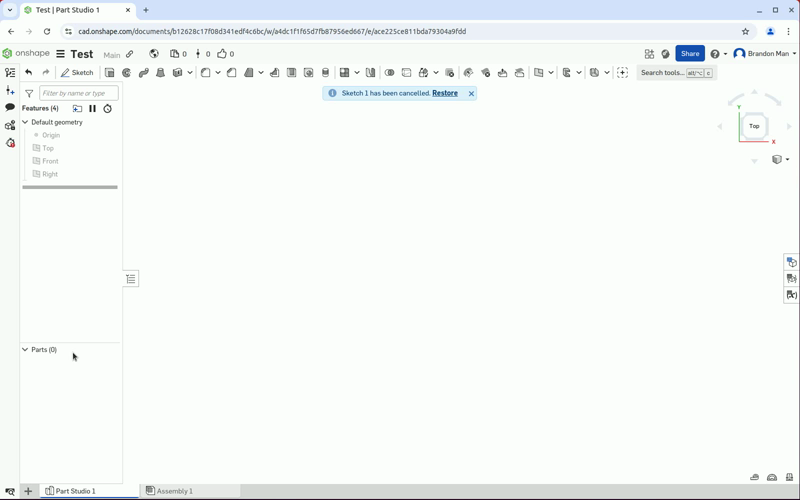
key(space)
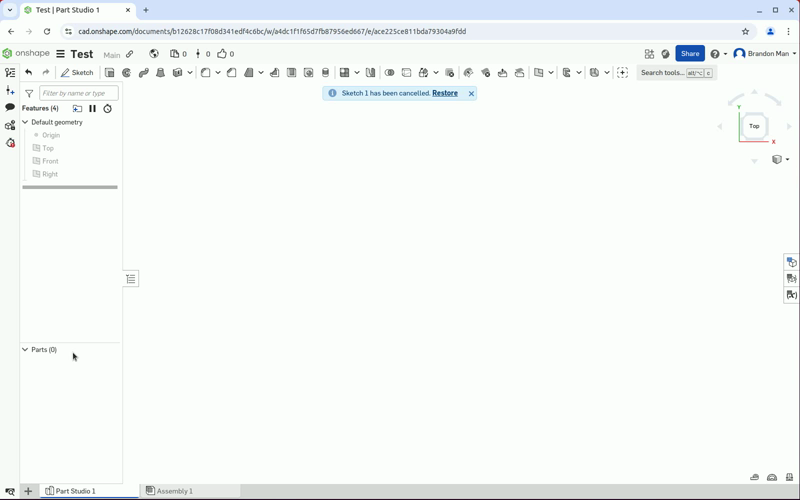
key_down(shift)
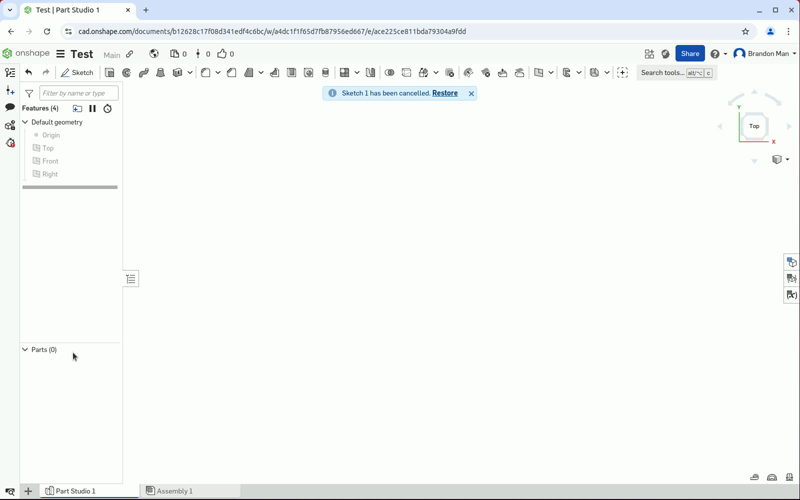
key(up)
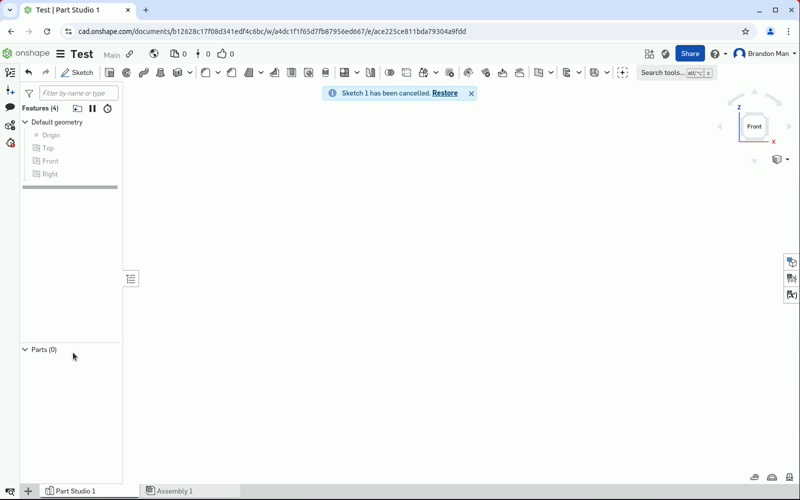
key_up(shift)
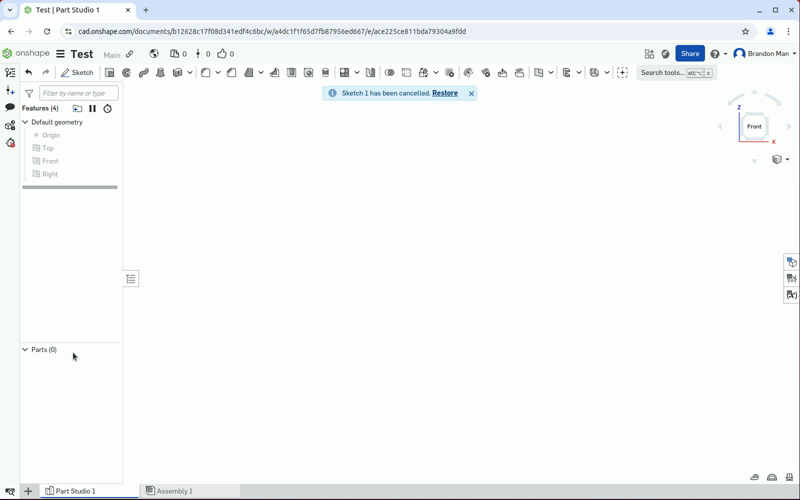
mouse_move(73, 352)
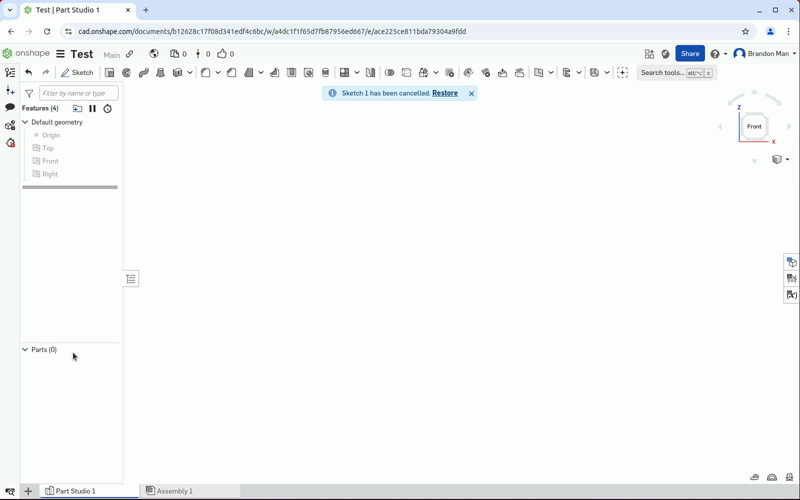
key(shift+y)
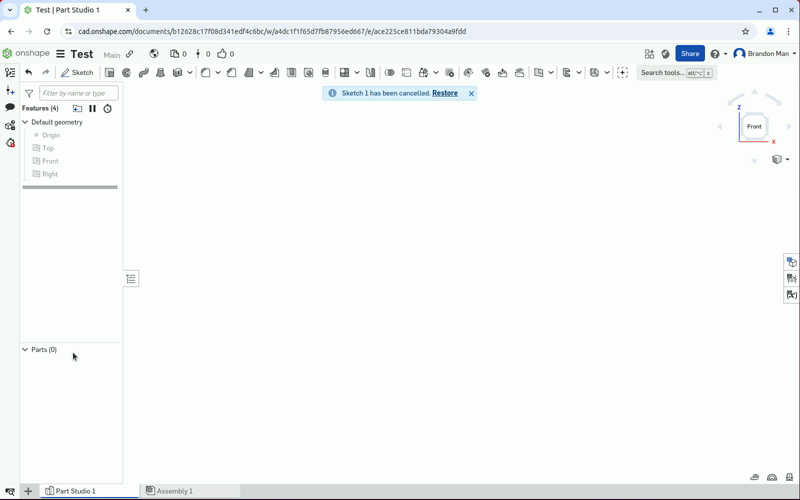
key(shift+s)
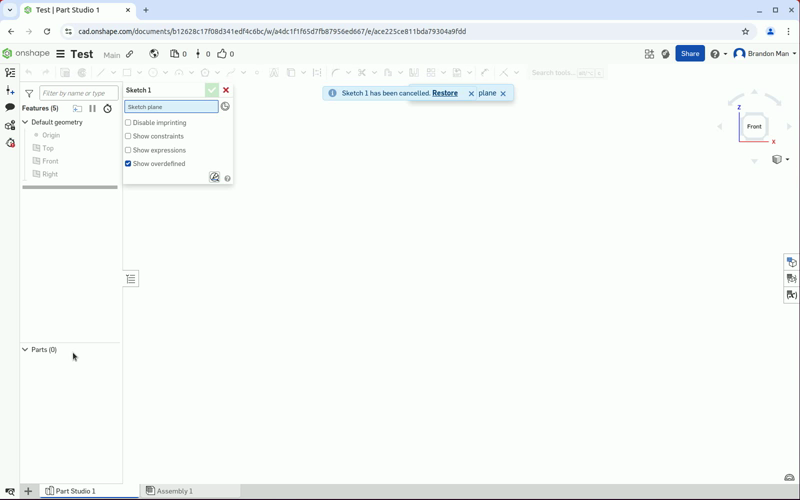
mouse_move(73, 163)
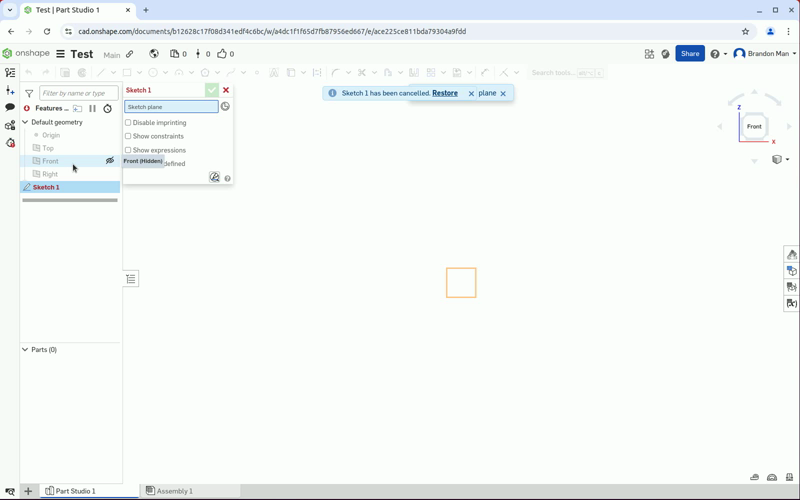
click(73, 163)
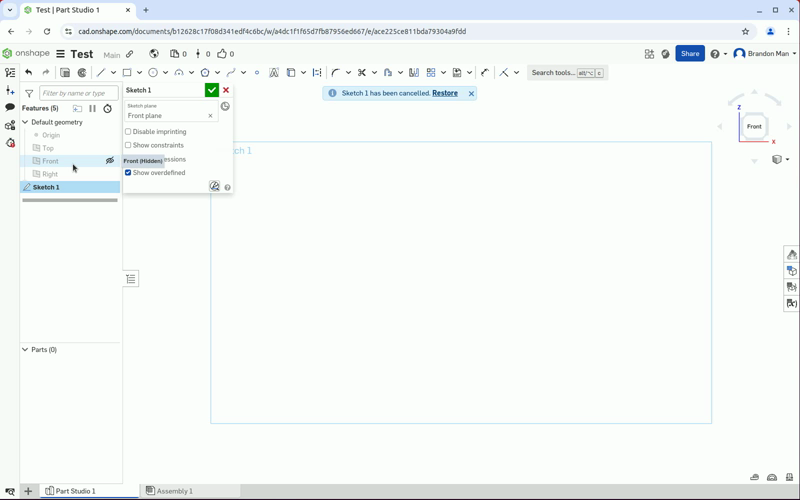
mouse_move(73, 352)
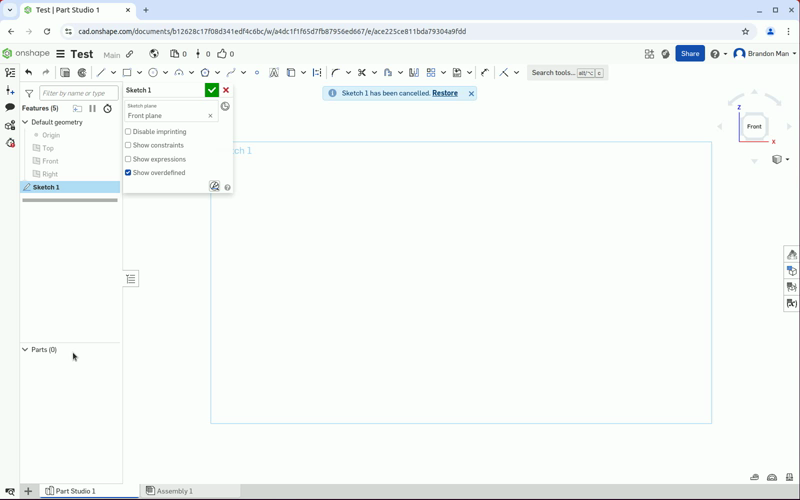
key(y)
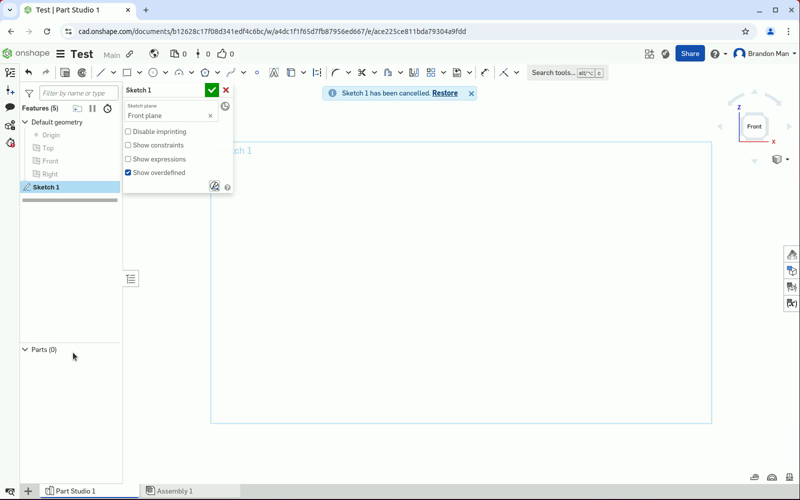
key(l)
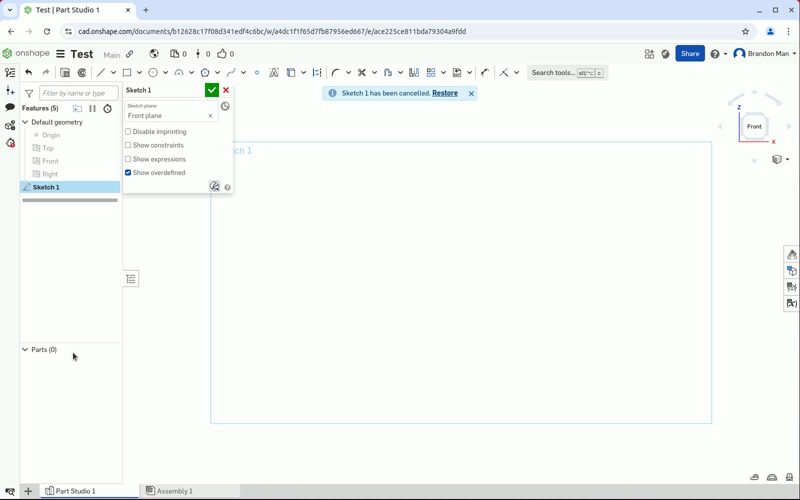
key_down(shift)
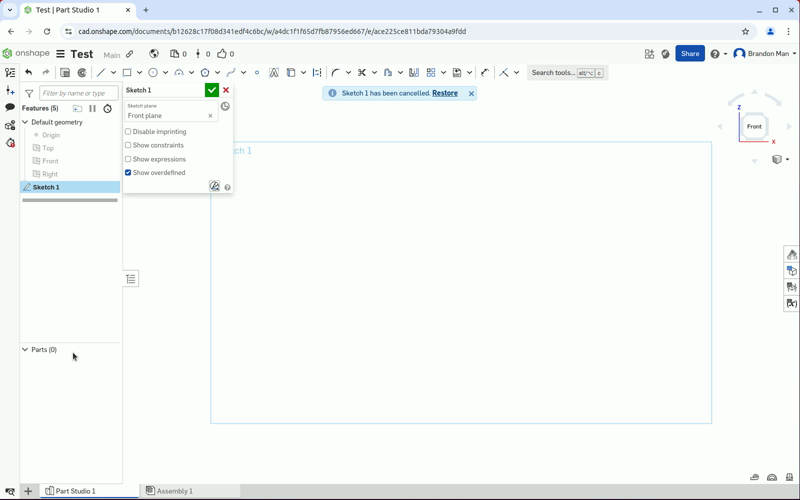
mouse_move(460, 282)
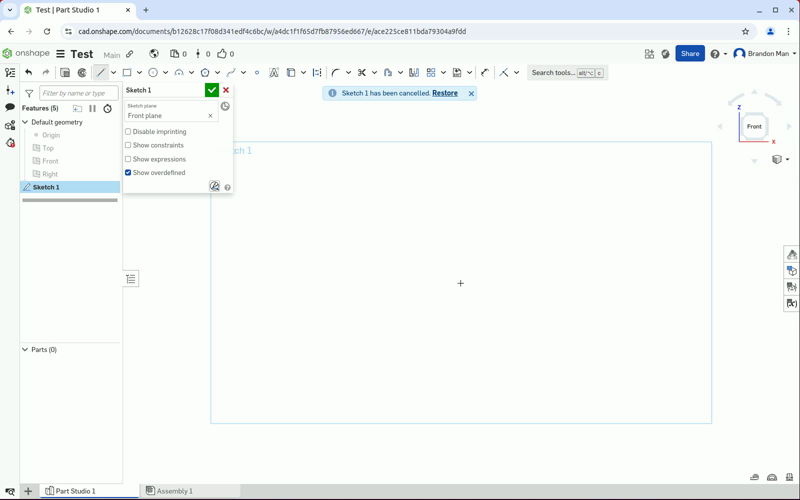
click(460, 282)
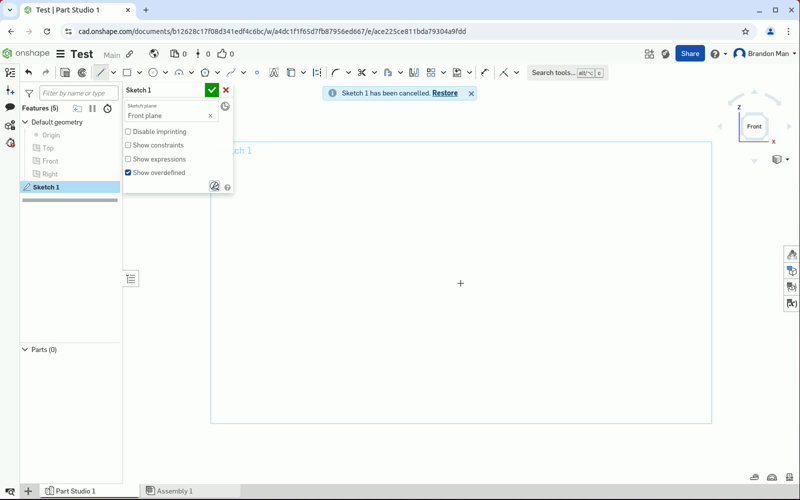
key_up(shift)
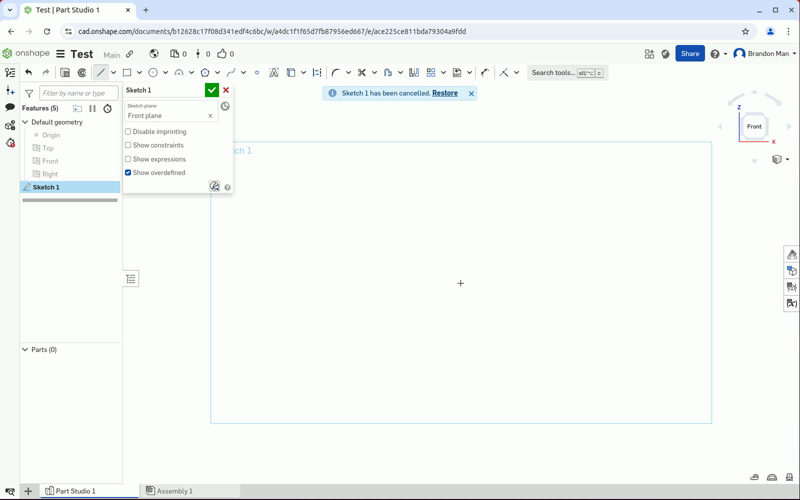
key_down(shift)
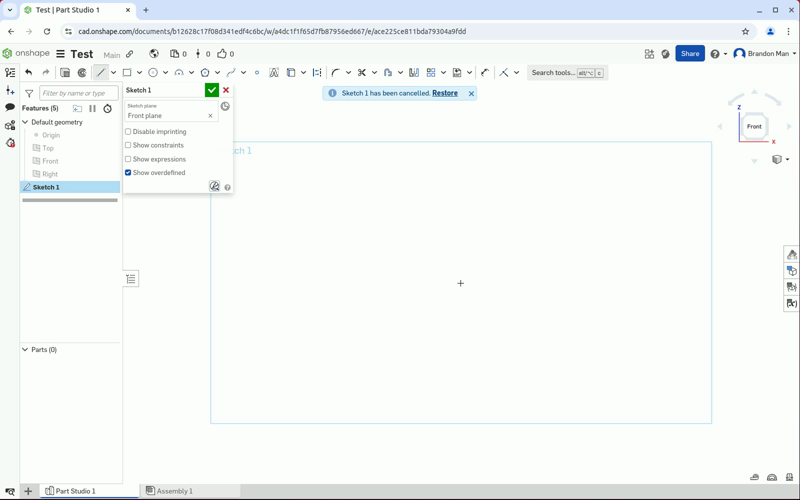
mouse_move(573, 282)
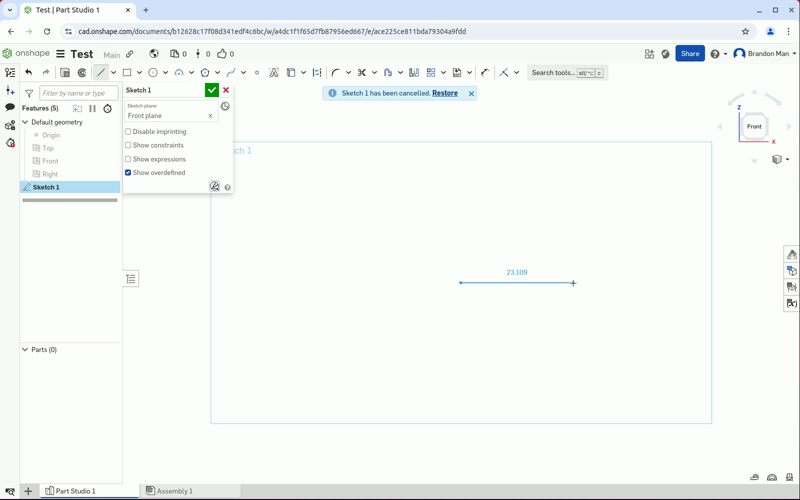
click(573, 282)
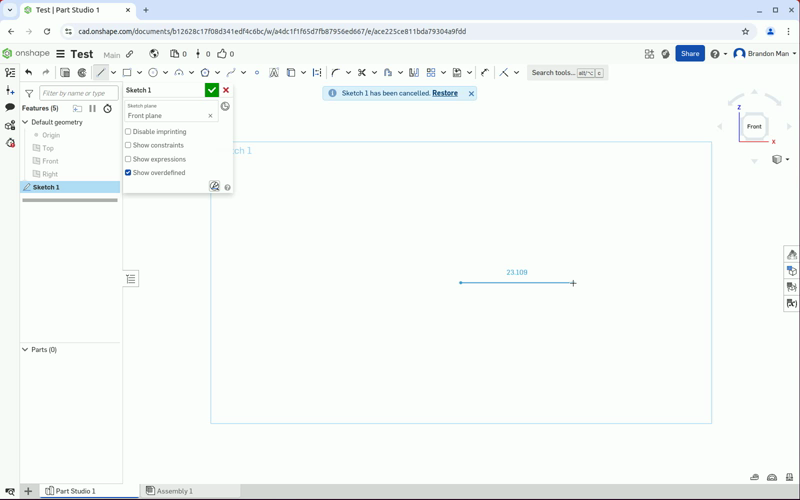
key_up(shift)
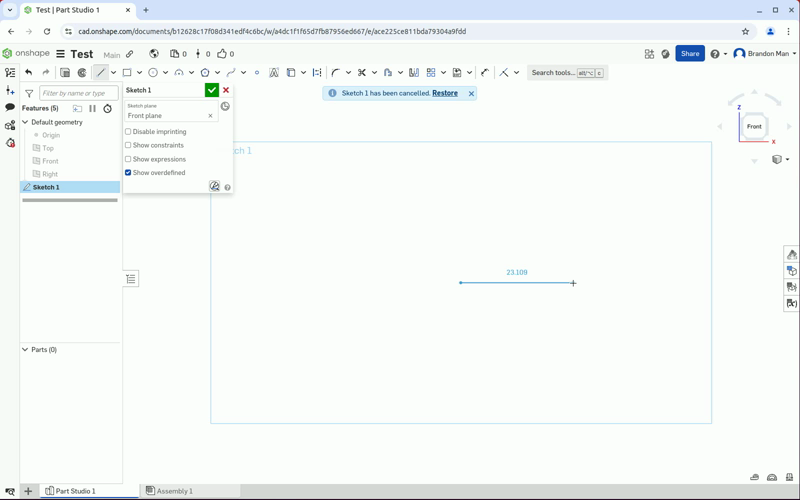
key_down(shift)
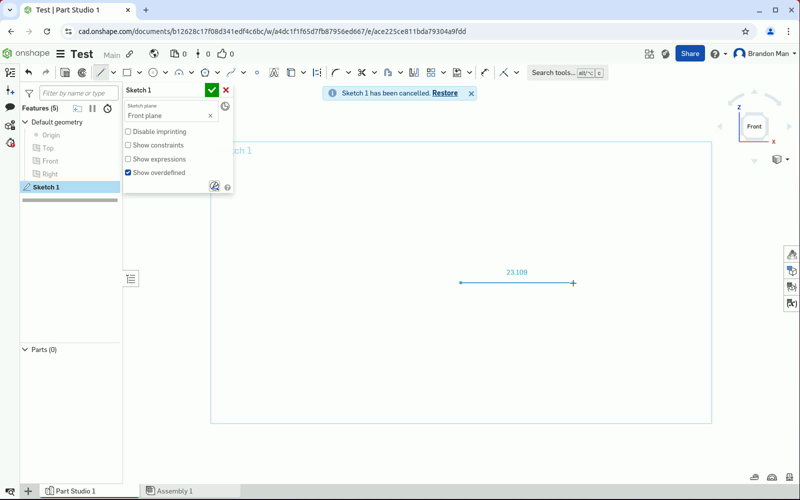
mouse_move(589, 282)
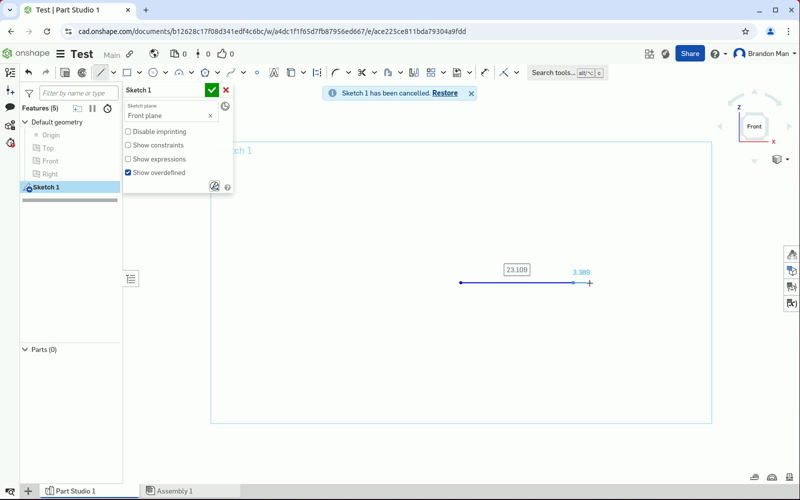
mouse_move(573, 276)
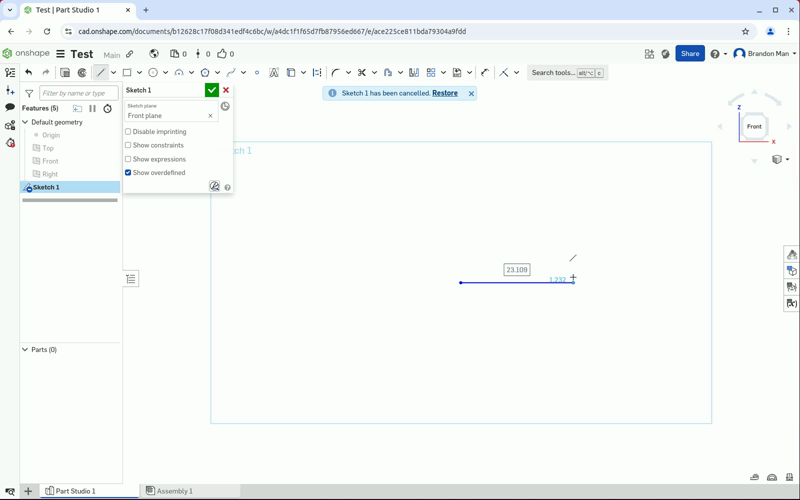
scroll(6)
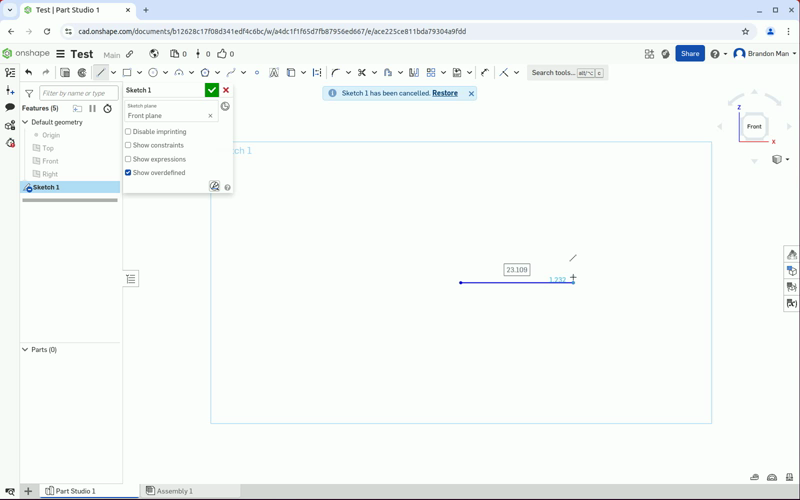
scroll(6)
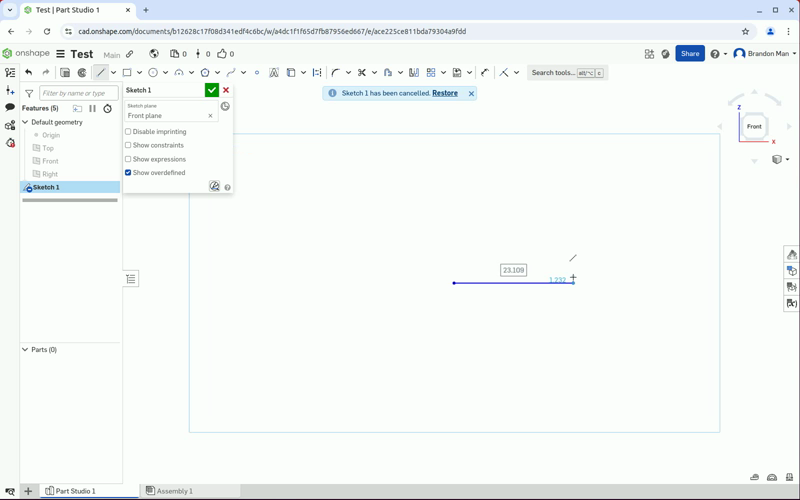
scroll(6)
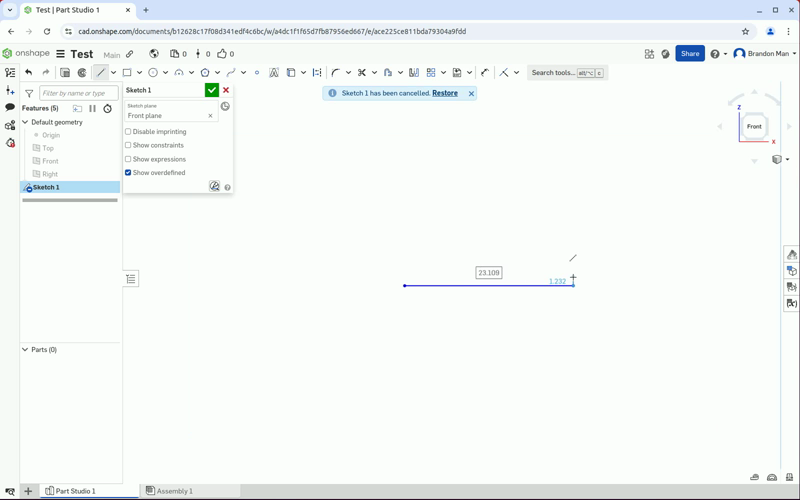
scroll(6)
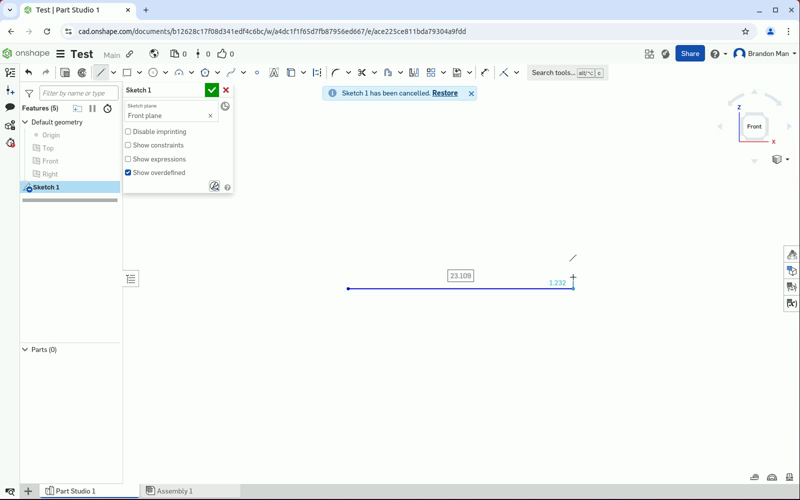
scroll(6)
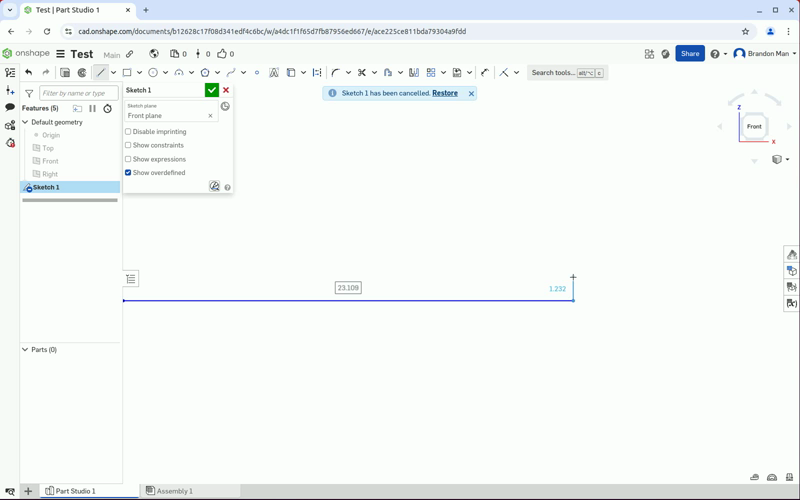
scroll(6)
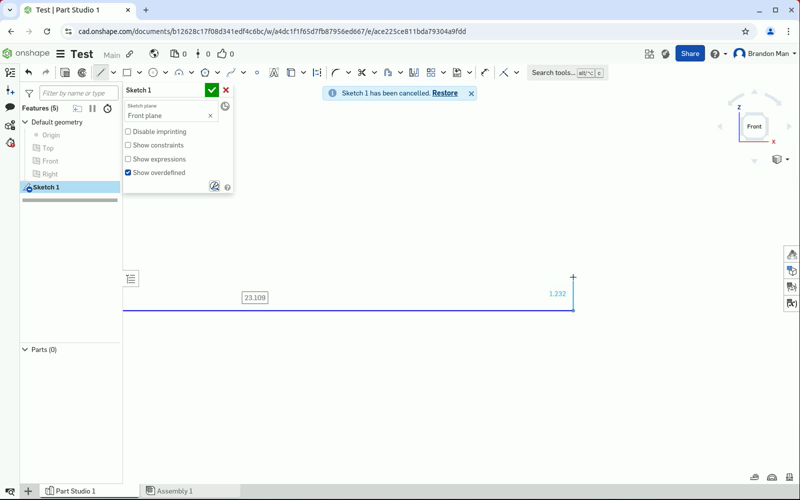
scroll(6)
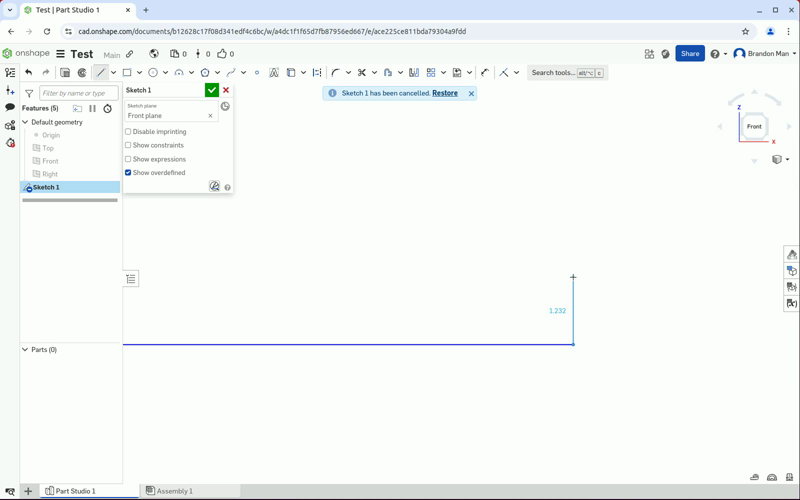
click(573, 276)
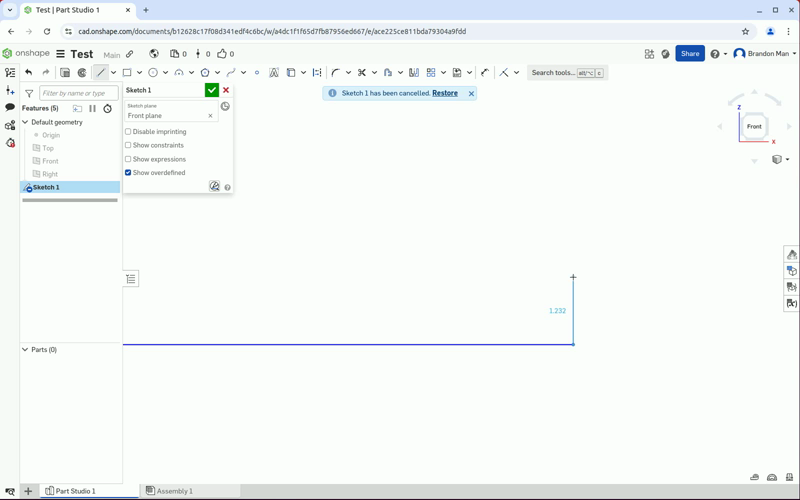
scroll(-6)
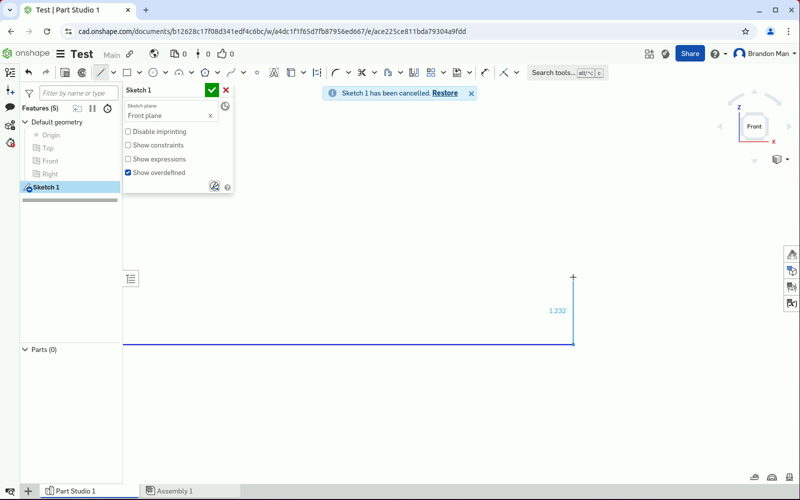
scroll(-6)
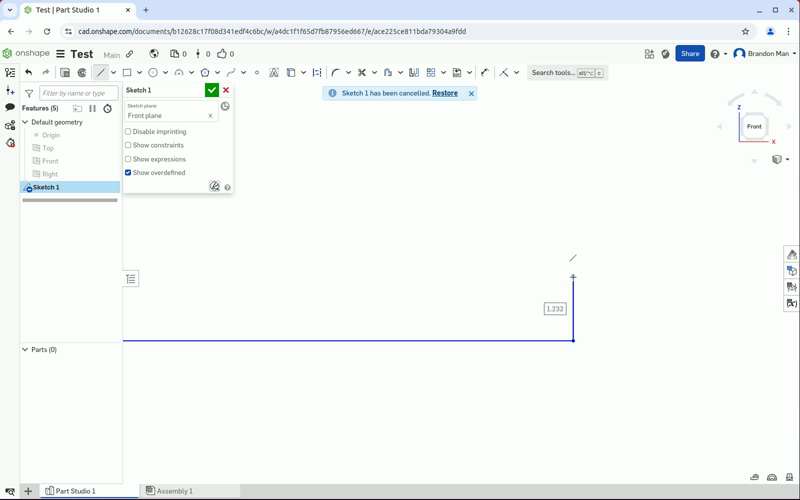
scroll(-6)
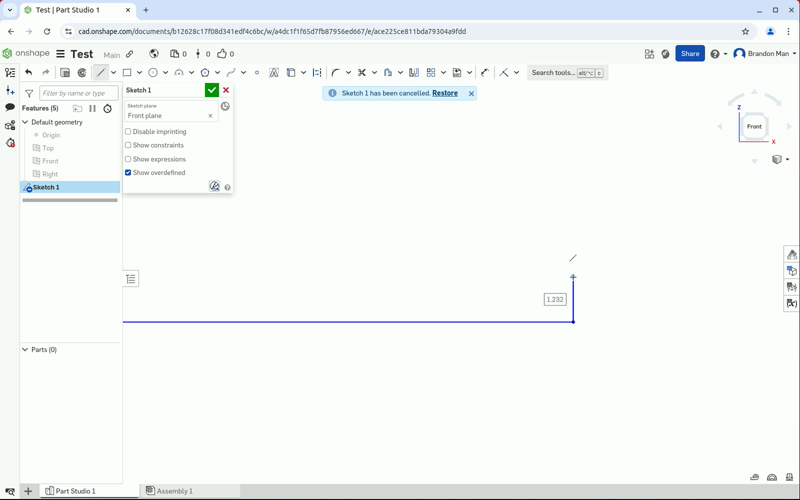
scroll(-6)
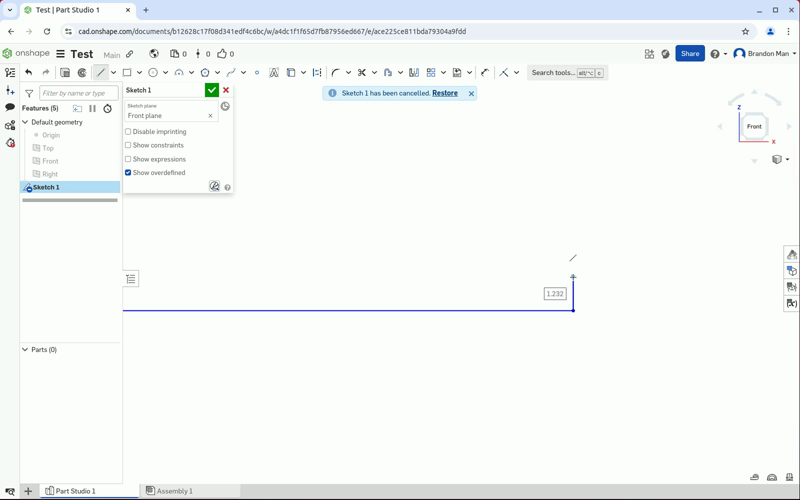
scroll(-6)
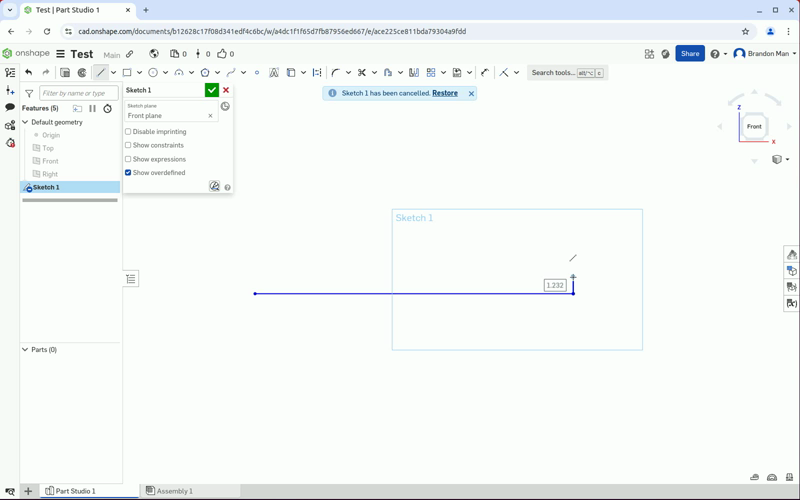
scroll(-6)
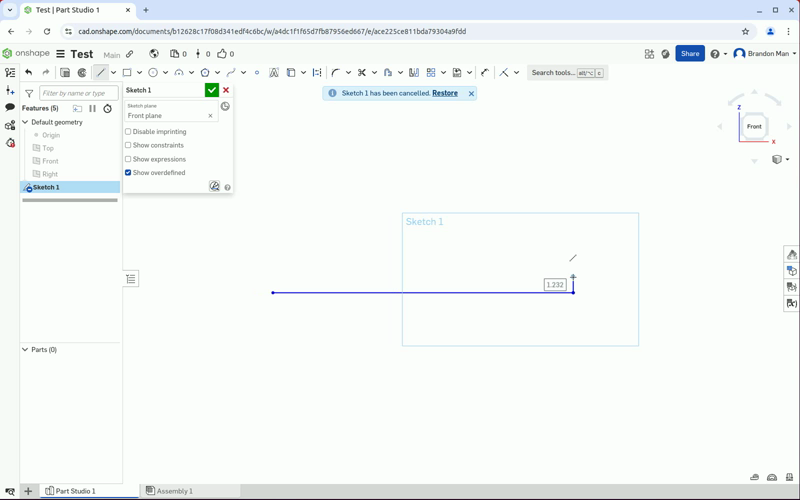
scroll(-6)
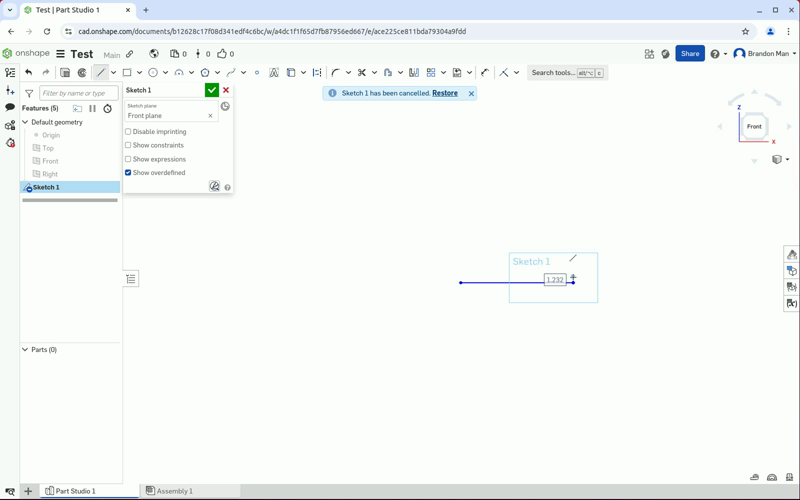
key_up(shift)
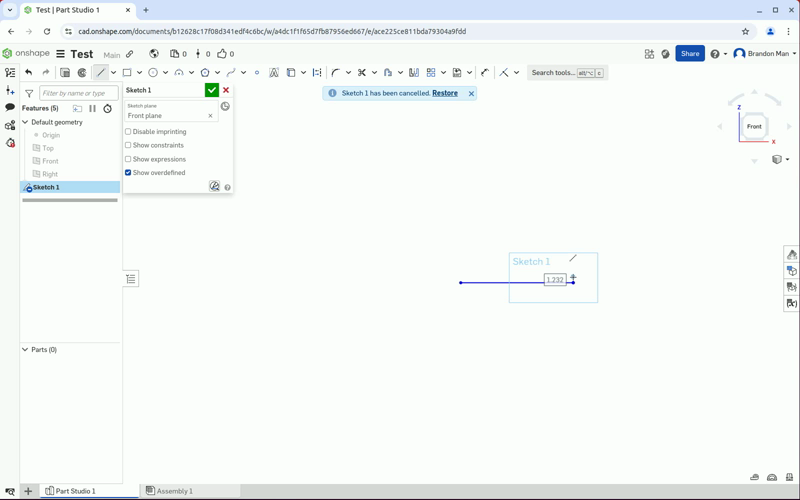
key_down(shift)
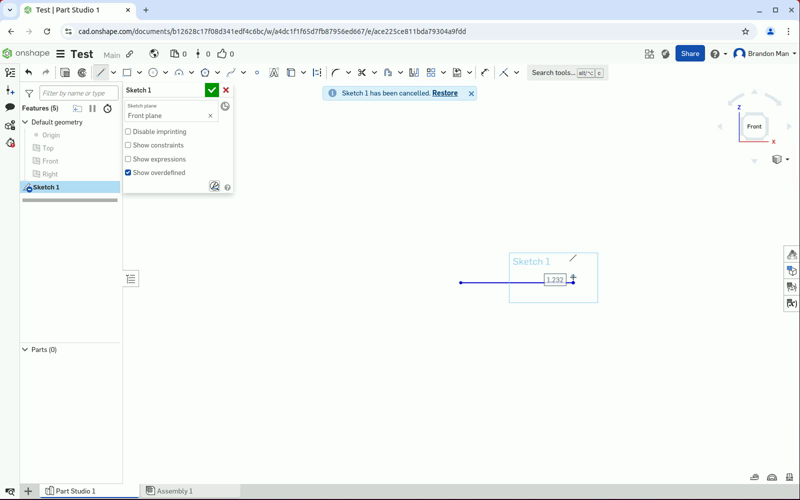
mouse_move(460, 256)
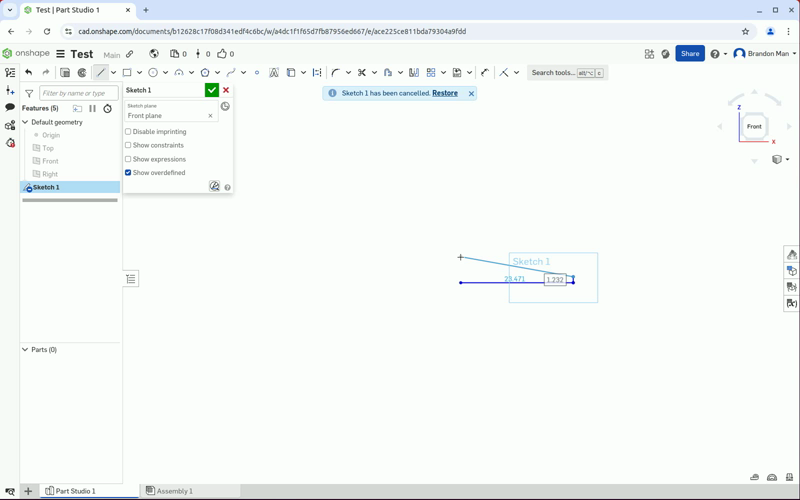
click(460, 256)
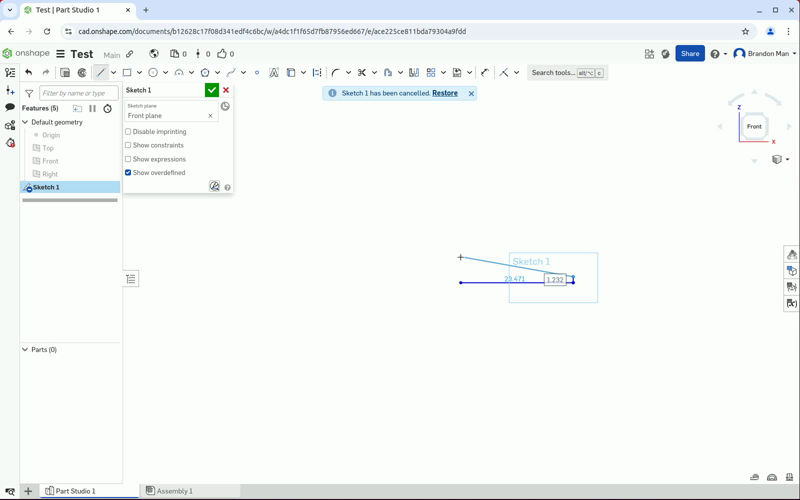
key_up(shift)
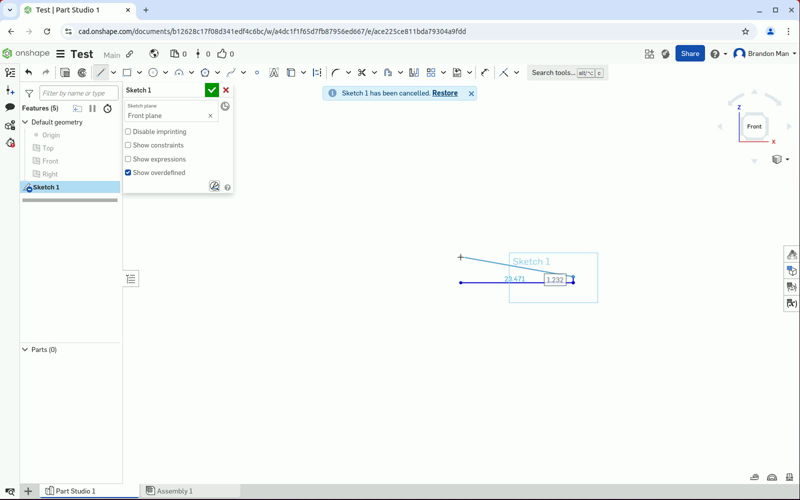
mouse_move(490, 256)
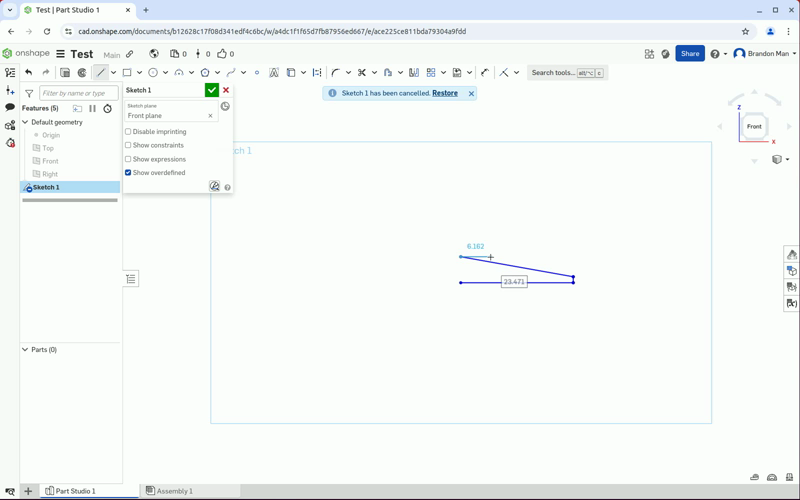
key_down(shift)
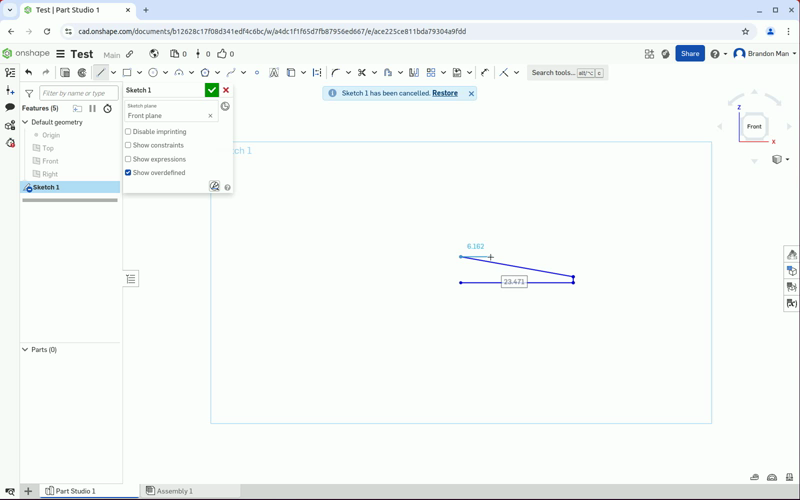
mouse_move(460, 282)
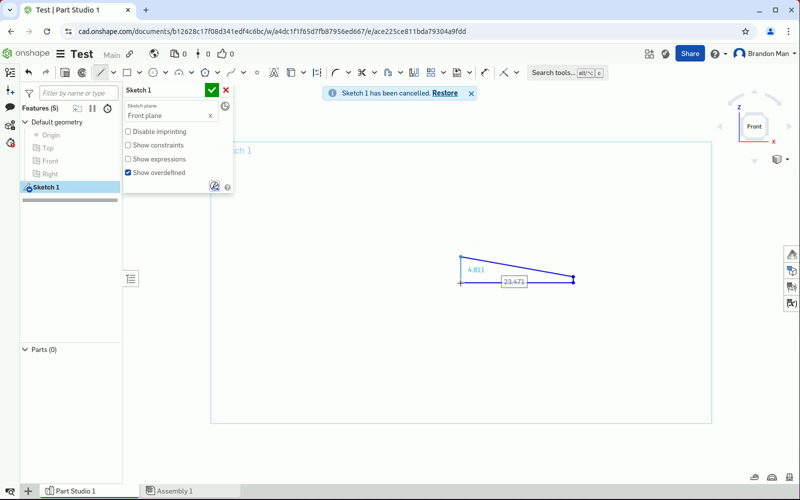
key_up(shift)
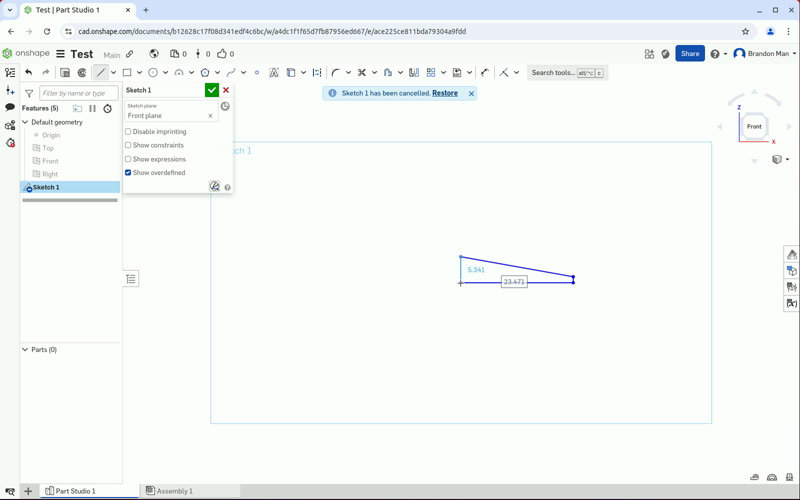
click(460, 282)
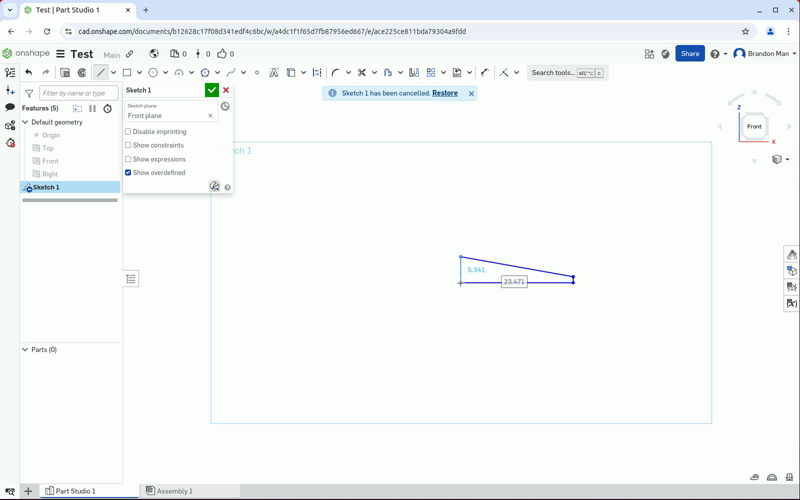
key(esc)
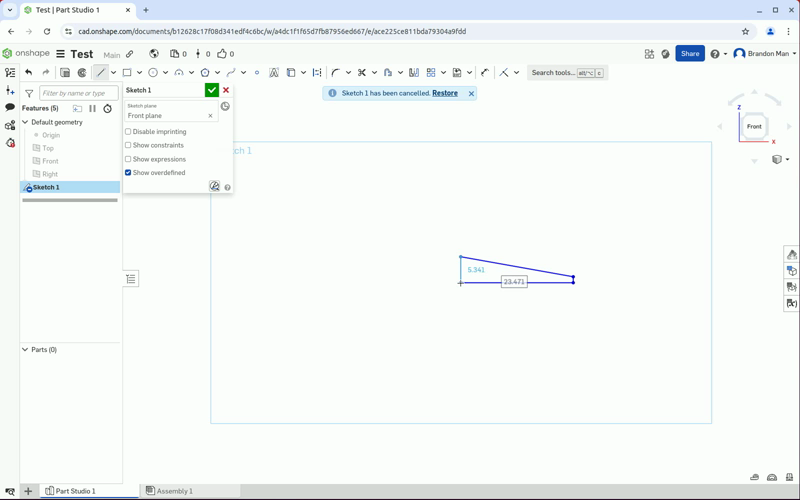
mouse_move(470, 263)
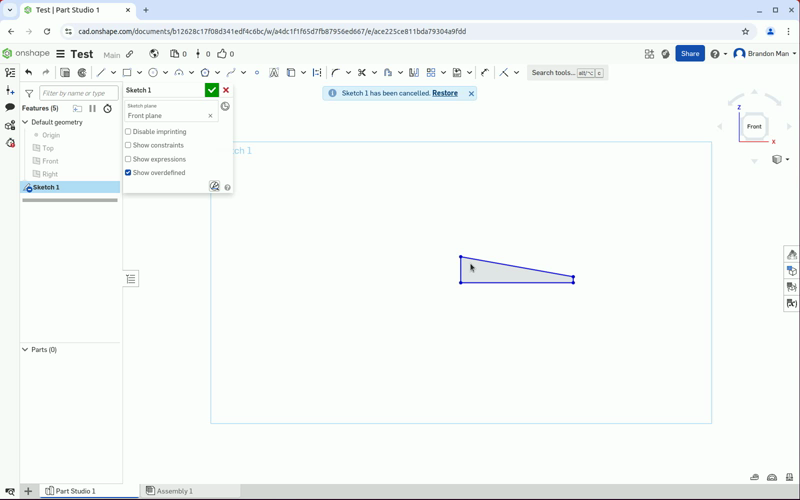
click(470, 263)
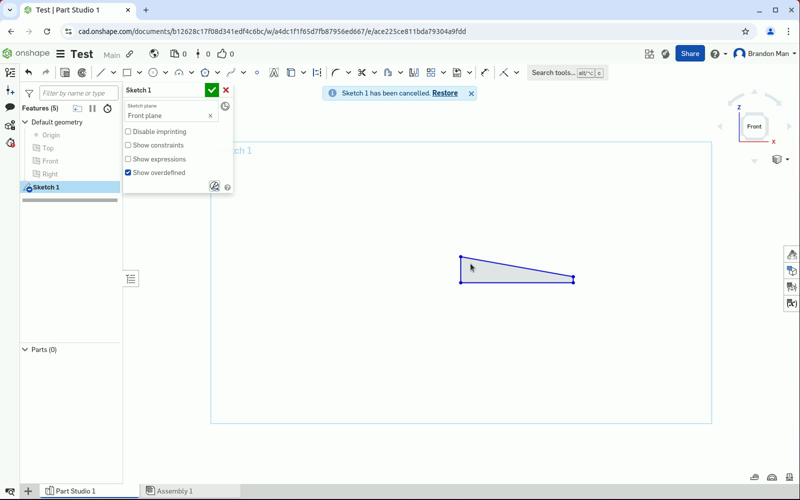
mouse_move(73, 352)
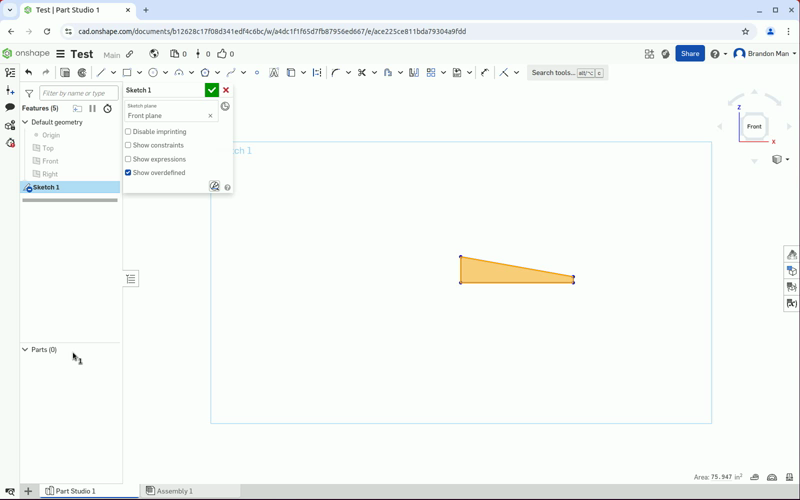
key(shift+y)
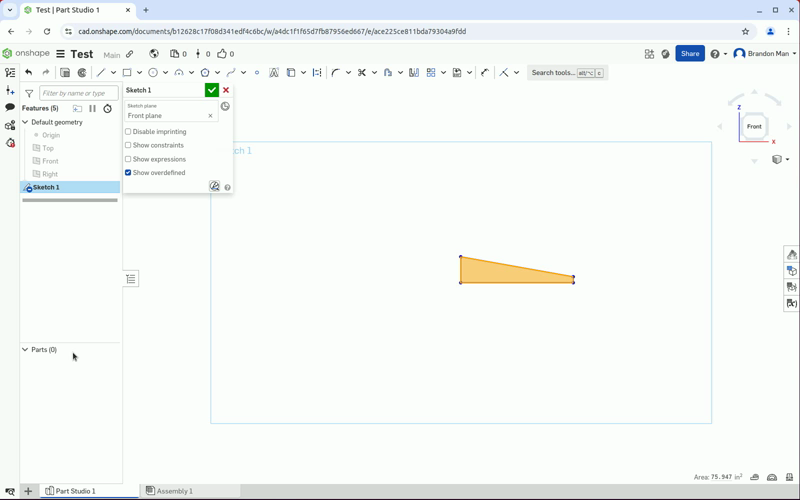
key(shift+e)
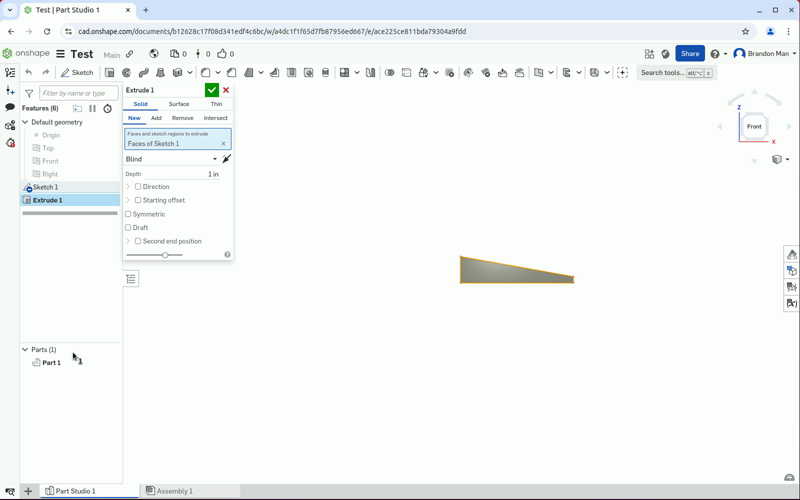
mouse_move(143, 106)
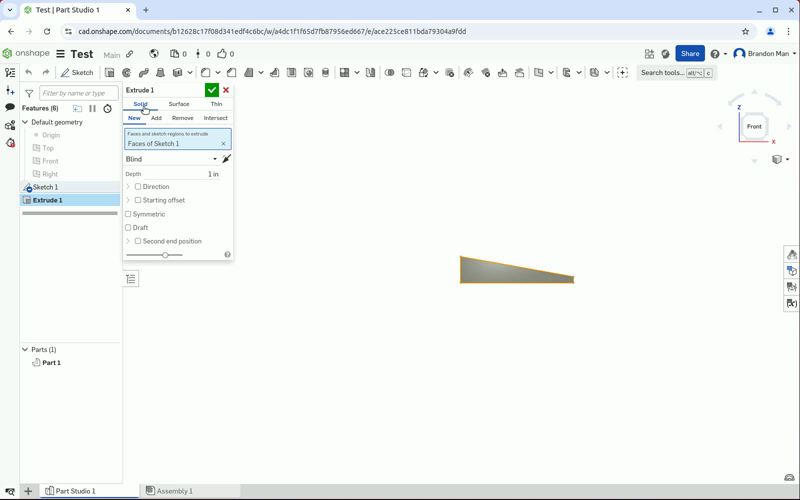
click(143, 106)
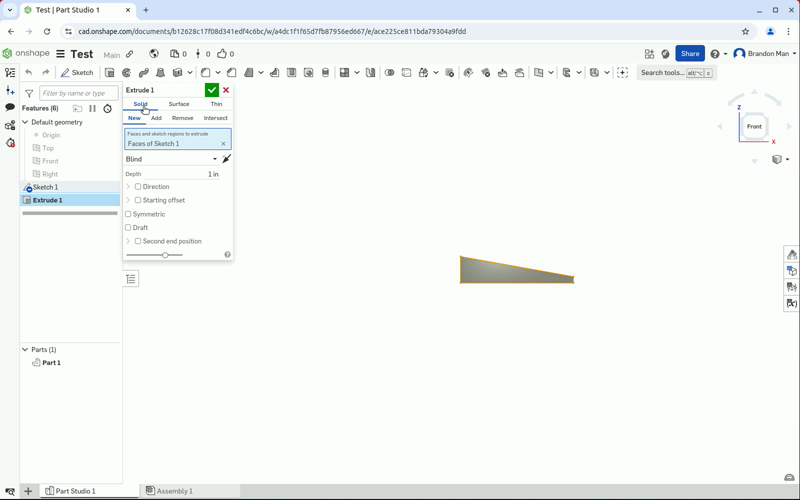
mouse_move(137, 120)
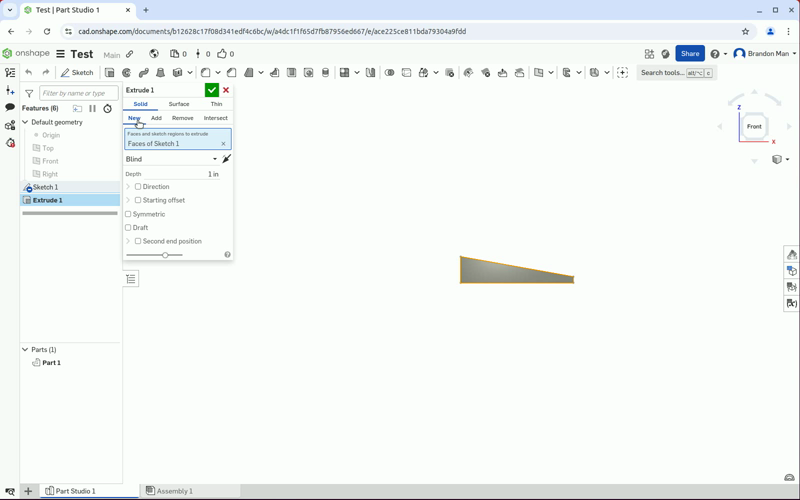
click(137, 120)
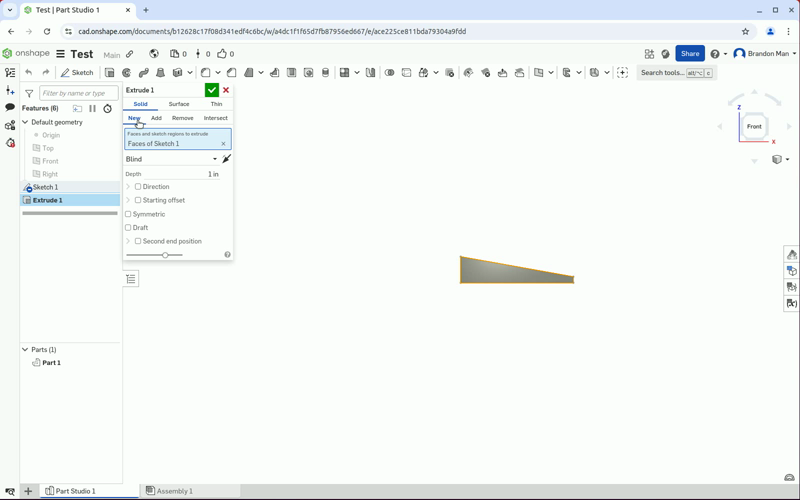
key(tab, 4)
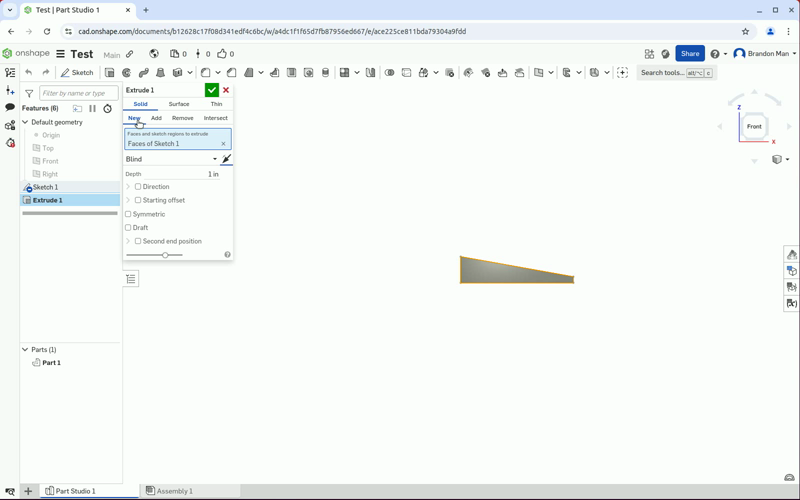
text(-2.889)
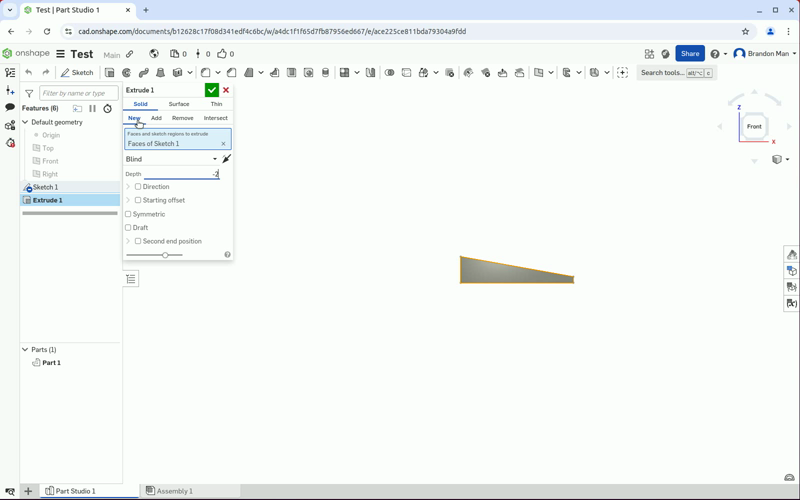
key(enter)
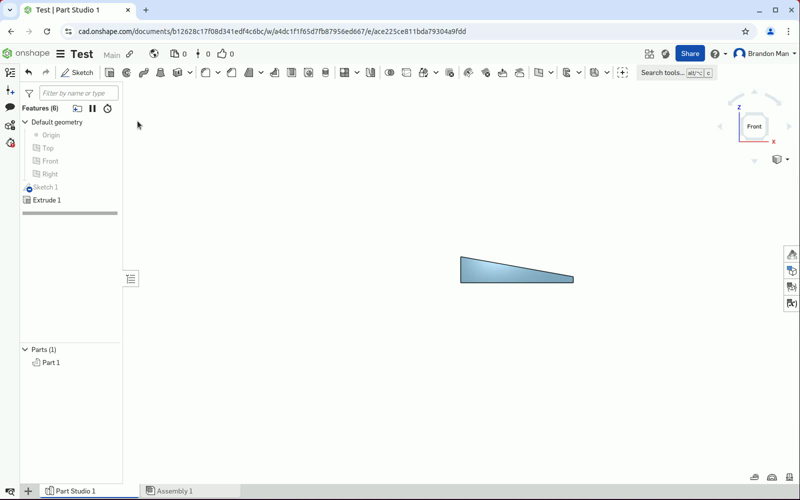
key(shift+h)
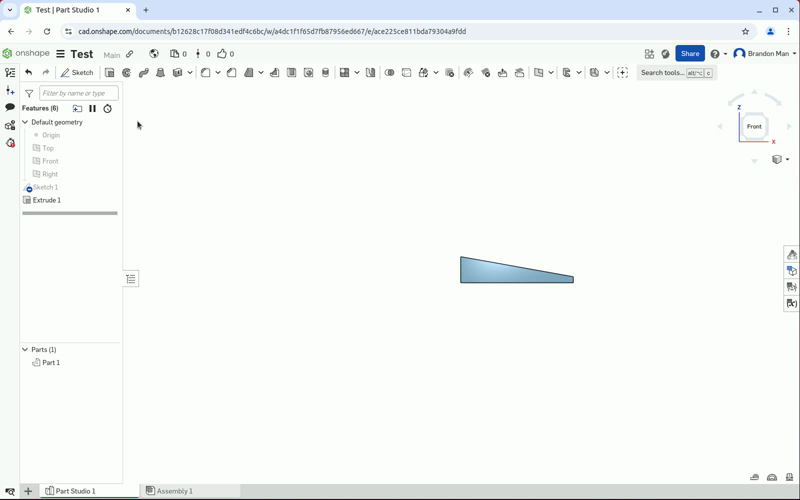
key(shift+h)
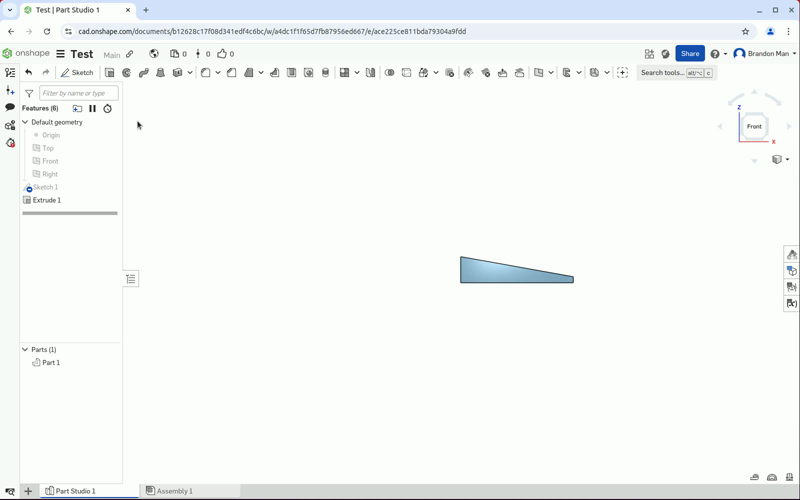
mouse_move(73, 189)
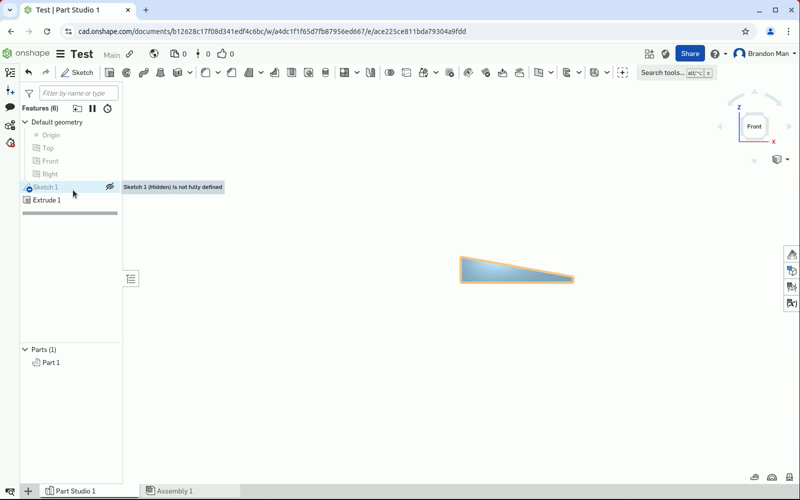
click(73, 189)
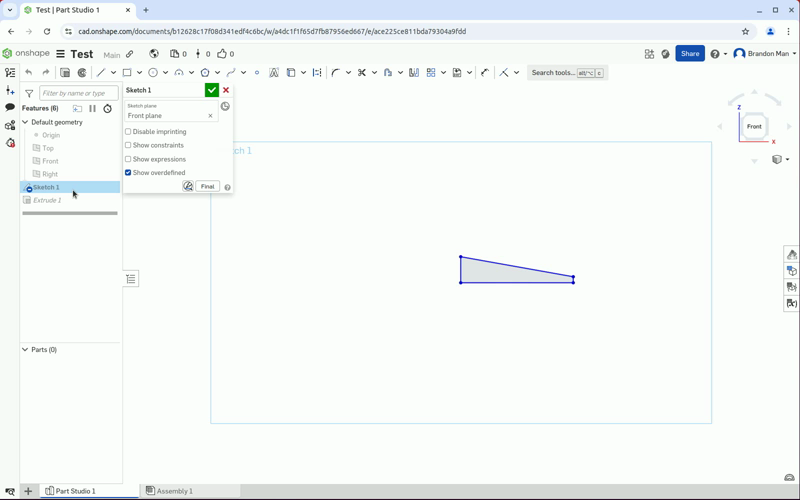
mouse_move(229, 92)
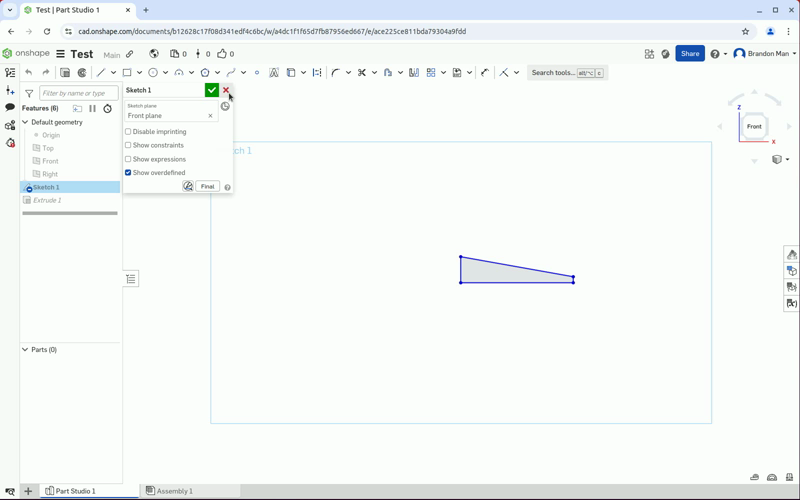
click(229, 92)
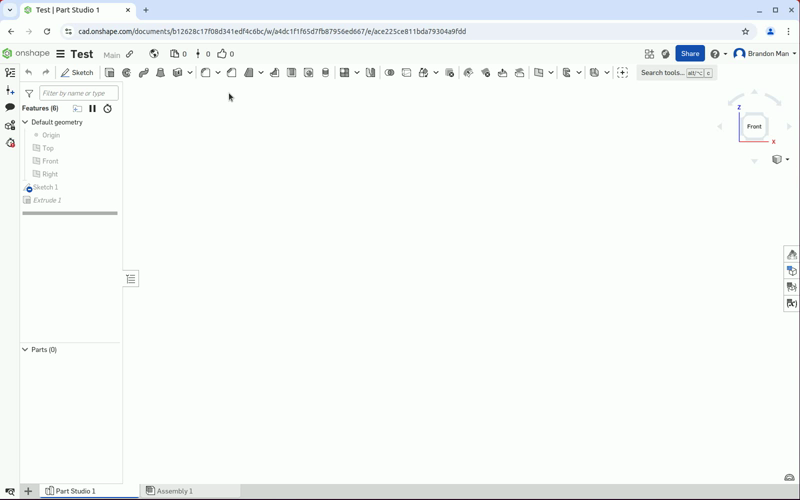
mouse_move(73, 352)
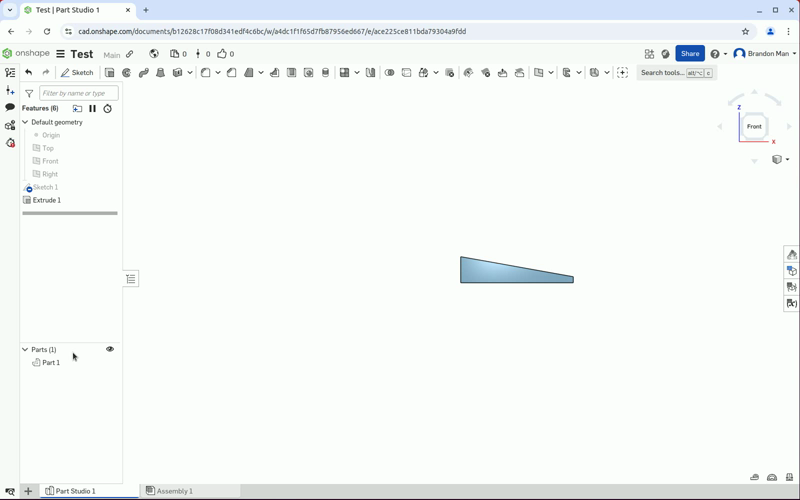
key(y)
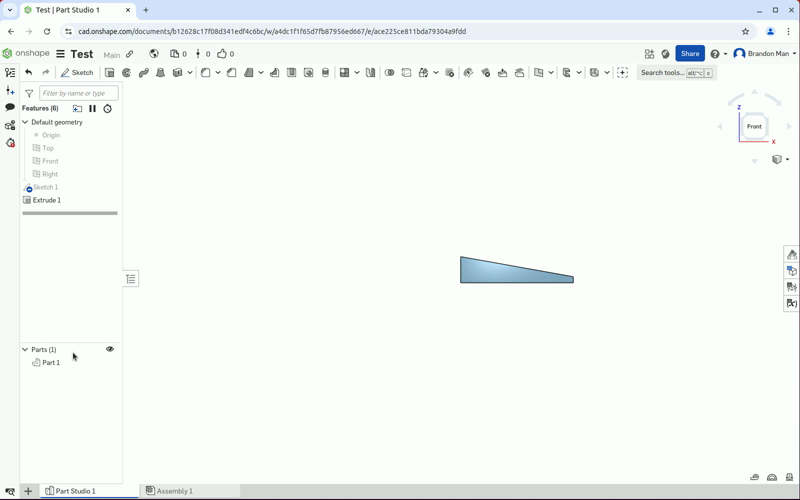
key(shift+p)
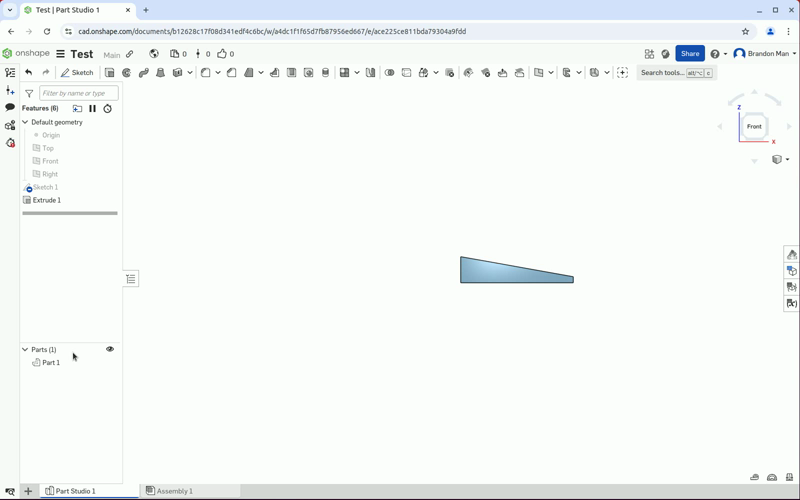
key(space)
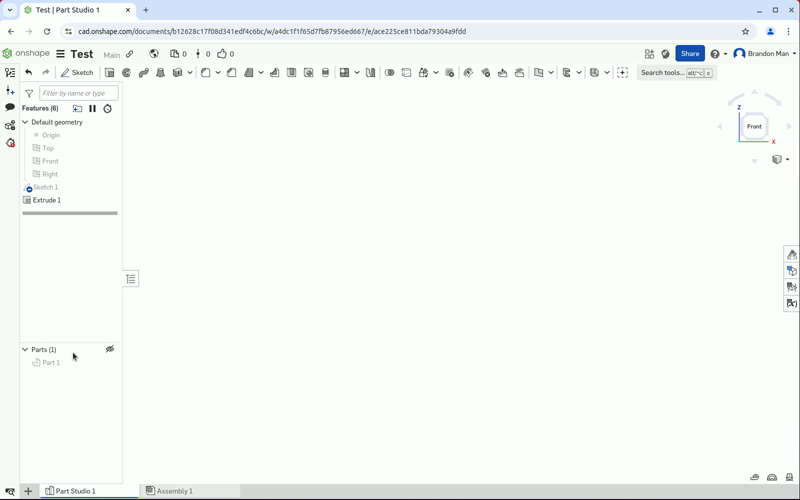
key_down(shift)
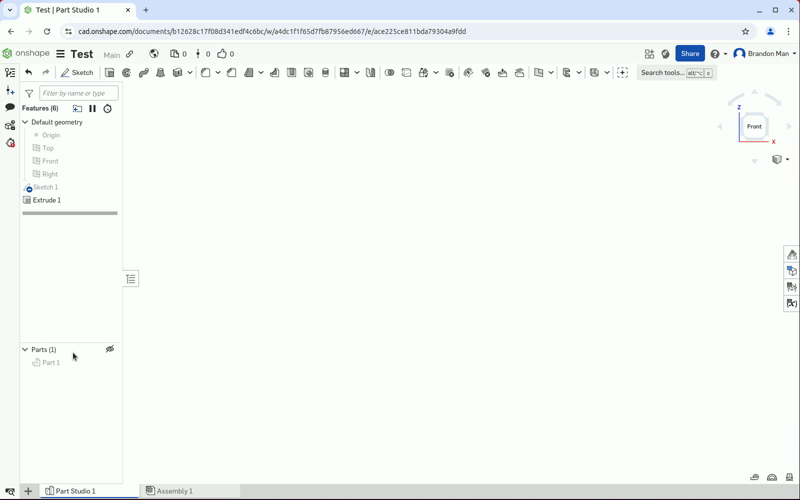
key(left)
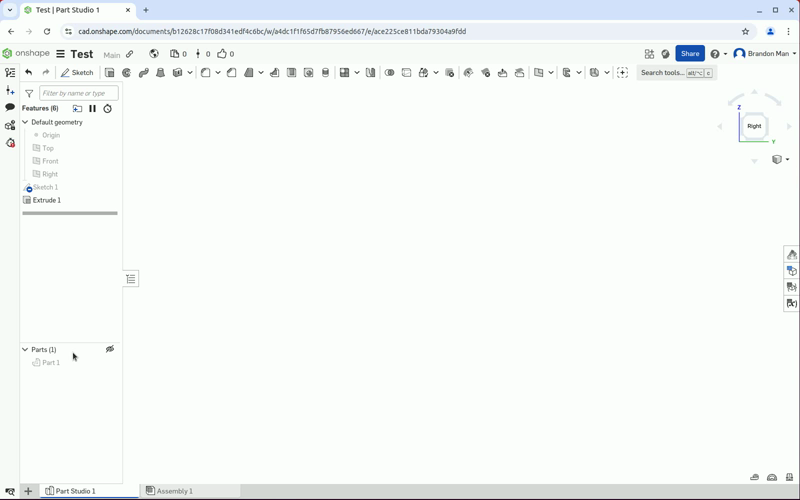
key_up(shift)
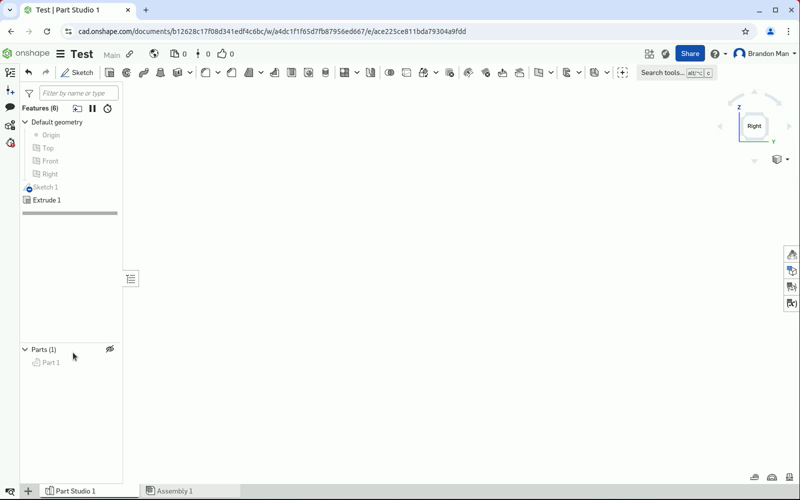
mouse_move(73, 352)
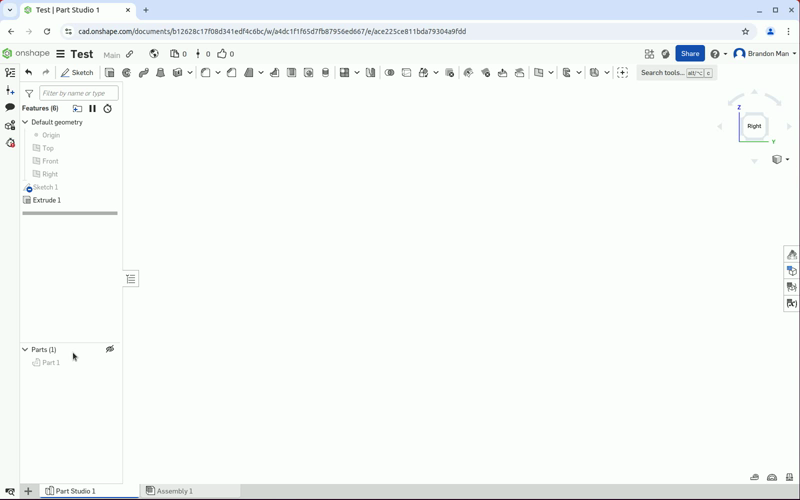
key(shift+y)
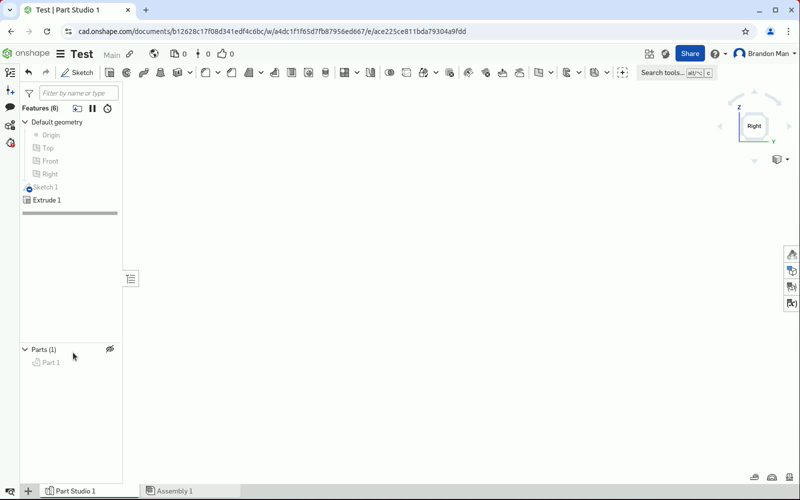
key(shift+s)
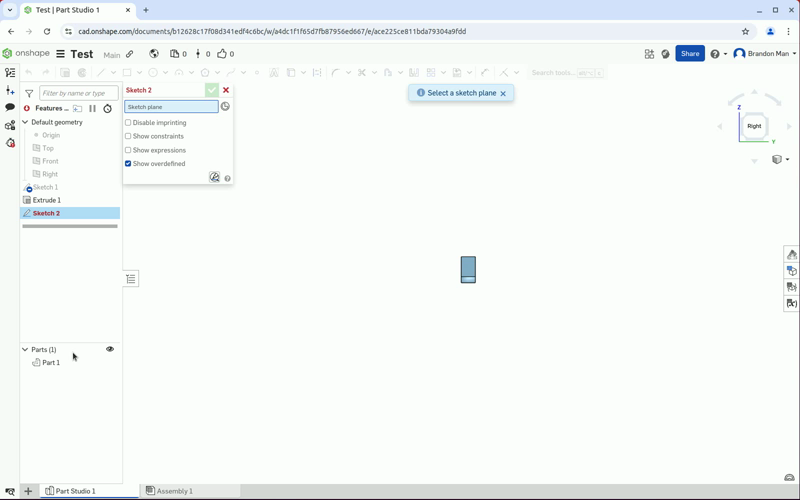
mouse_move(73, 176)
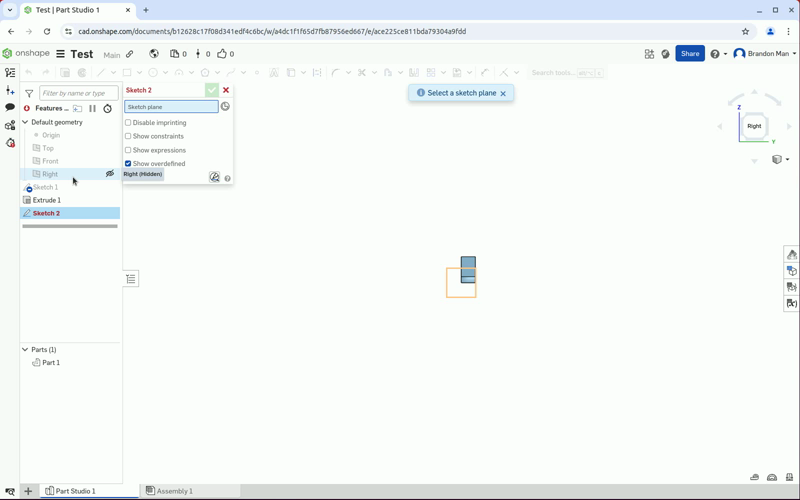
click(73, 176)
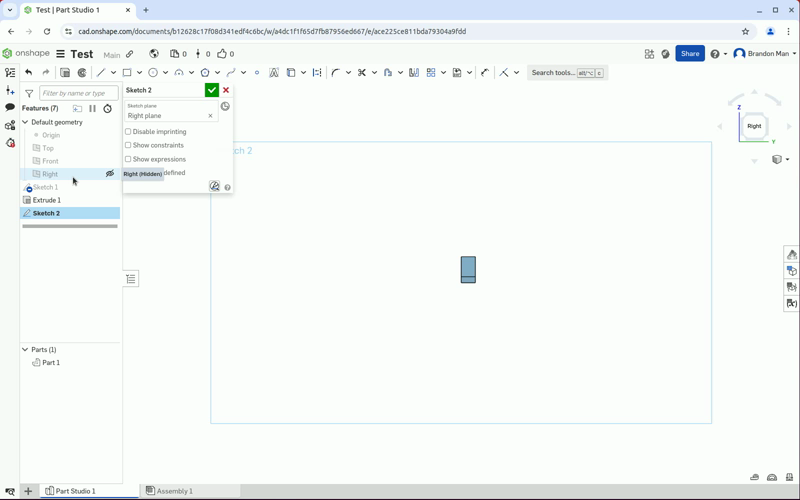
mouse_move(73, 352)
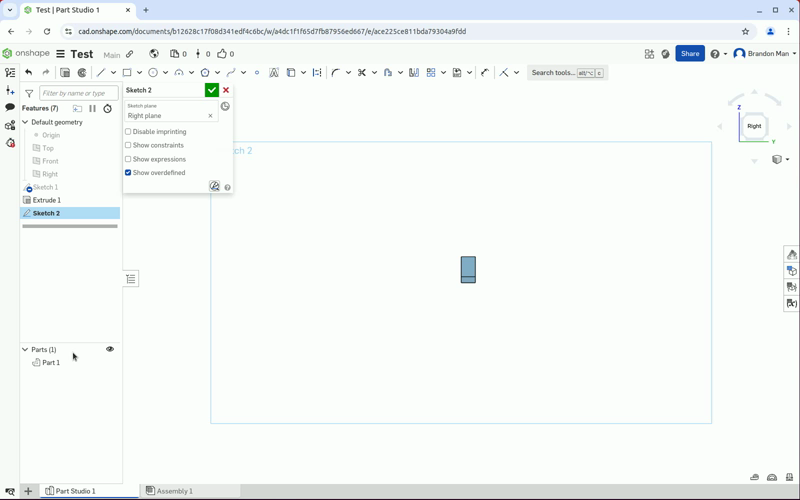
key(y)
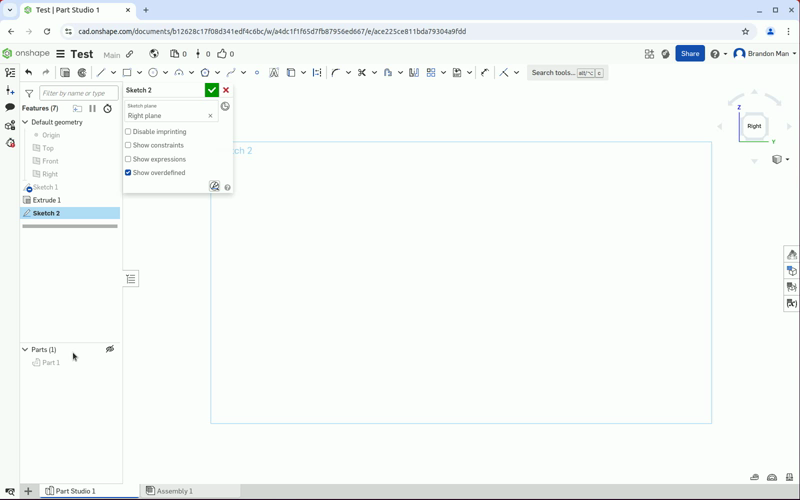
key(c)
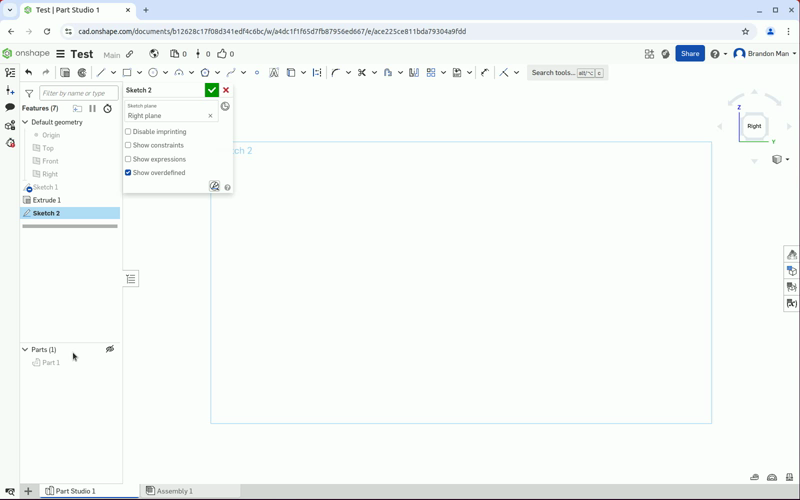
key_down(shift)
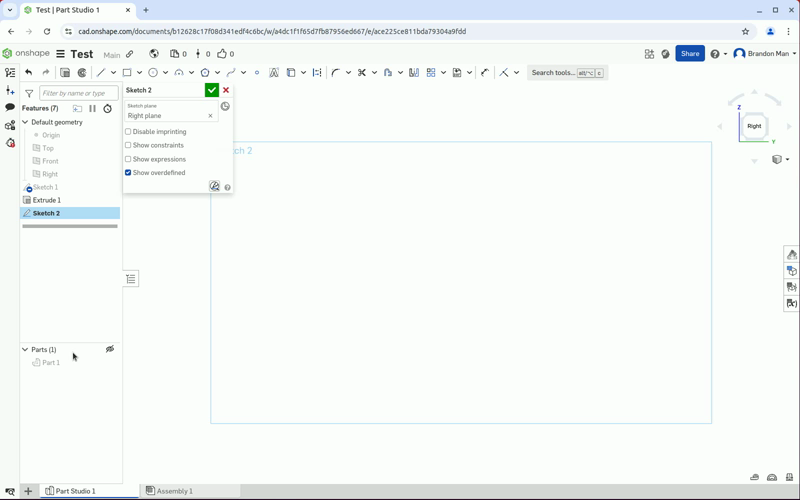
mouse_move(468, 270)
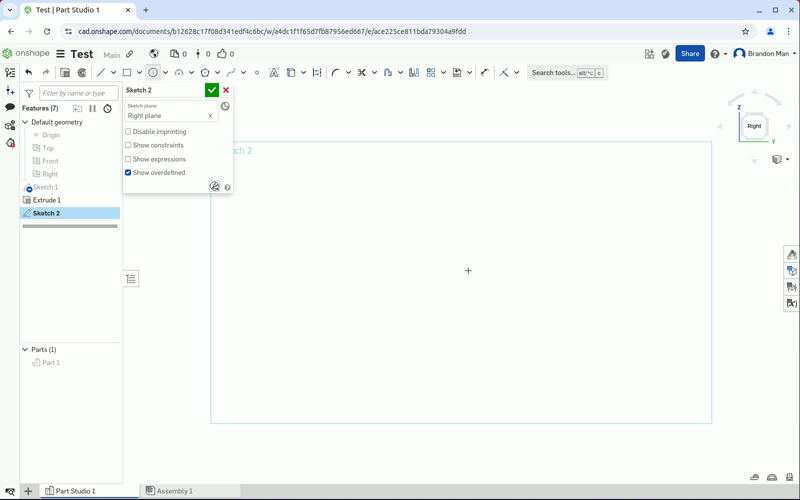
click(468, 270)
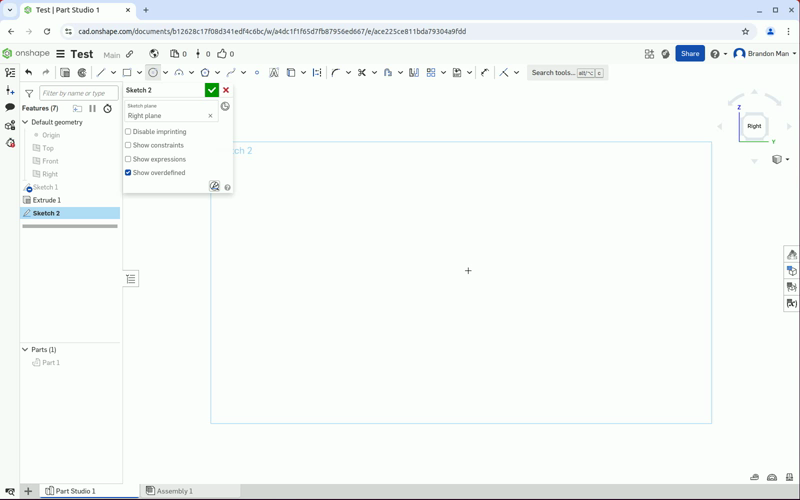
key_up(shift)
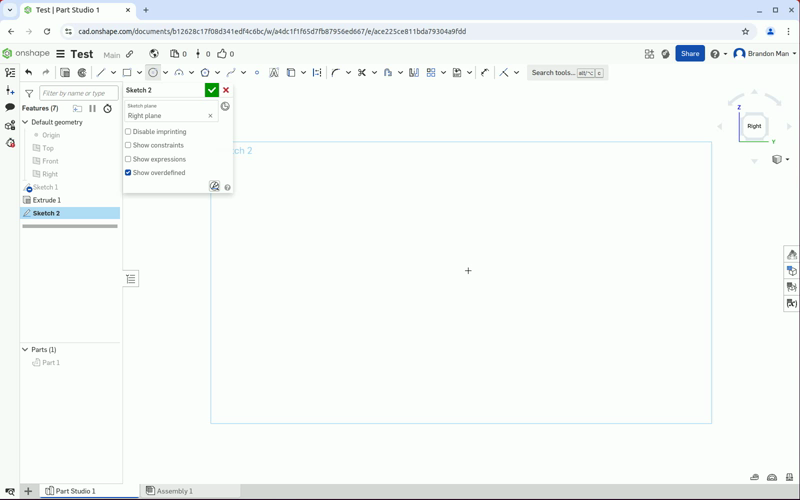
mouse_move(472, 270)
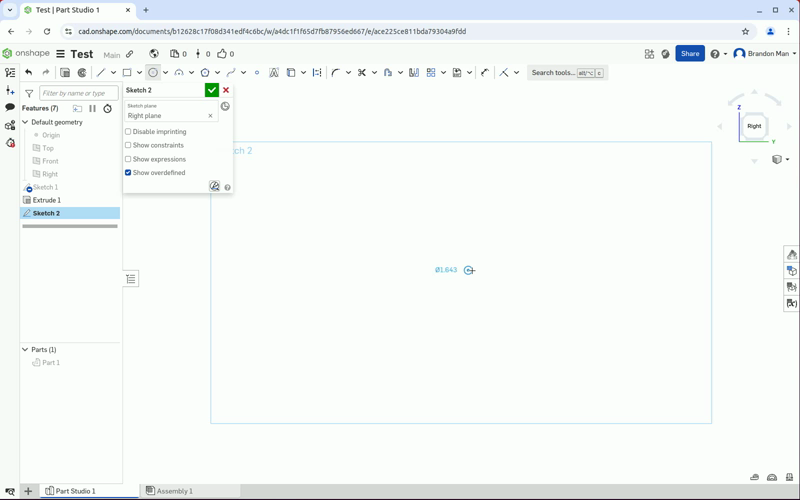
click(472, 270)
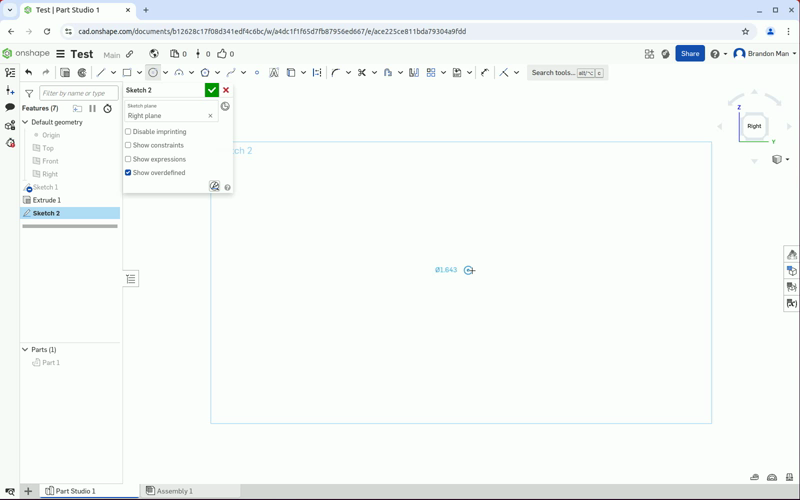
key(esc)
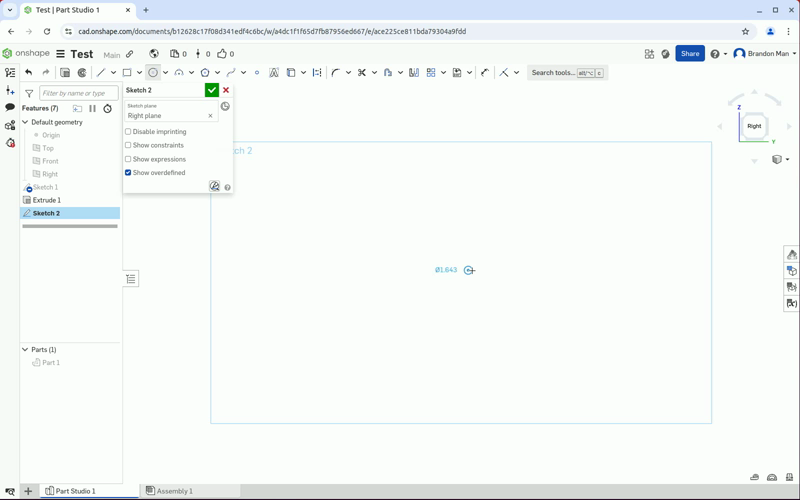
mouse_move(468, 269)
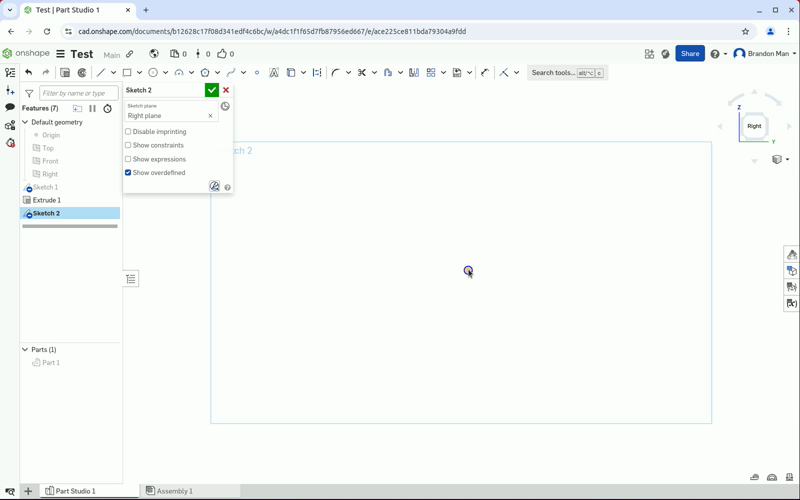
scroll(6)
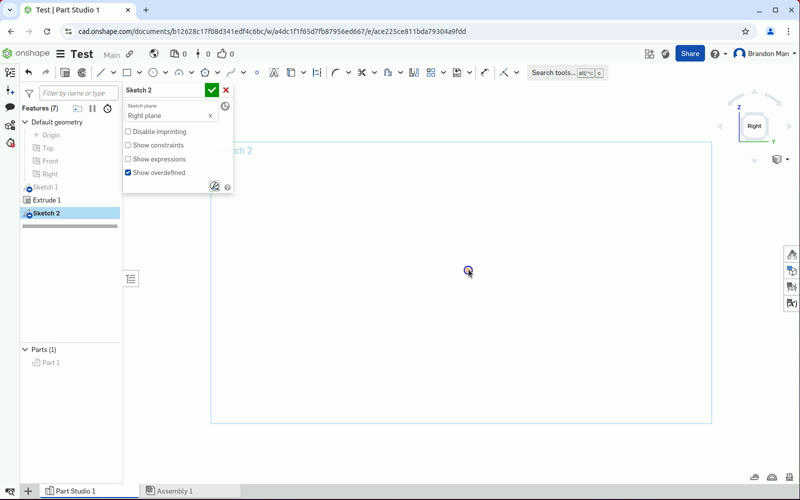
scroll(6)
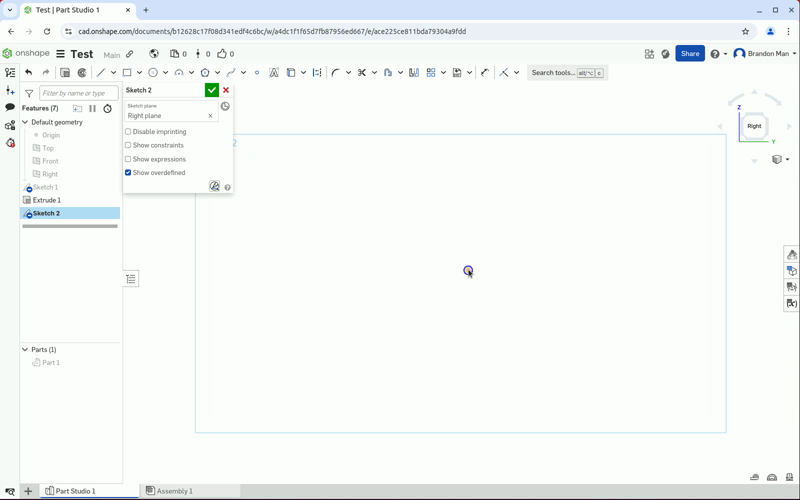
scroll(6)
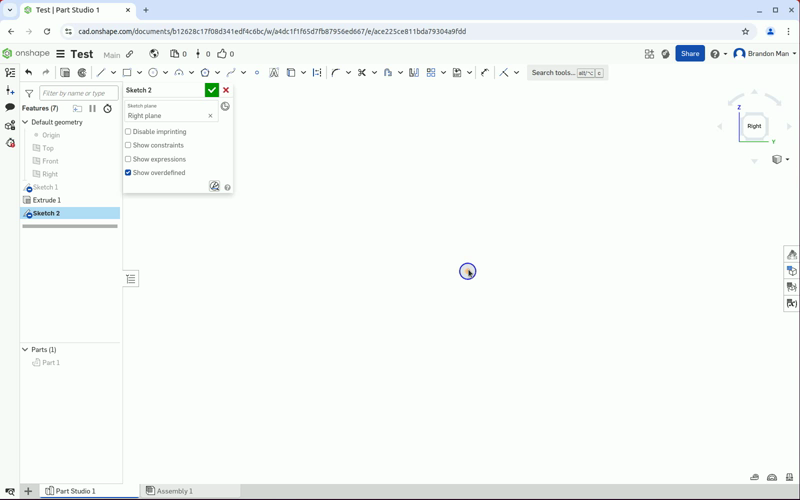
scroll(6)
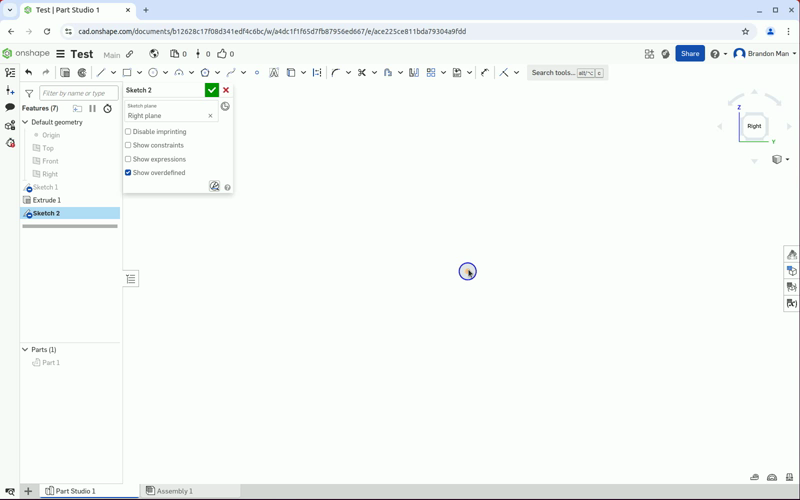
scroll(6)
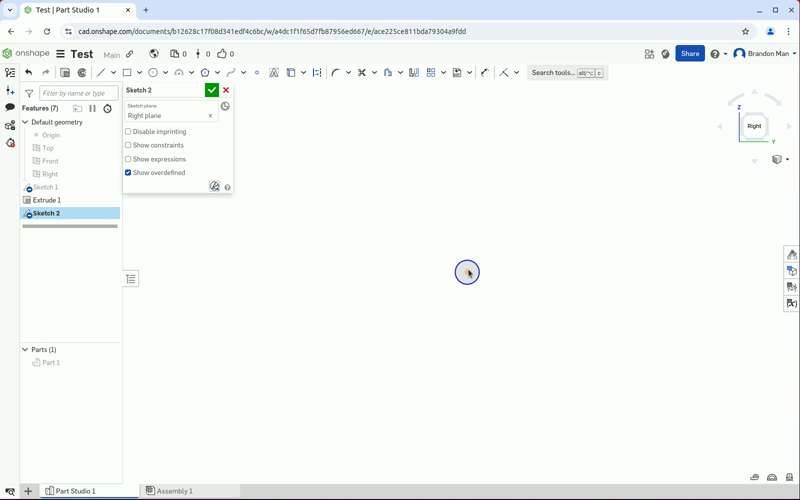
scroll(6)
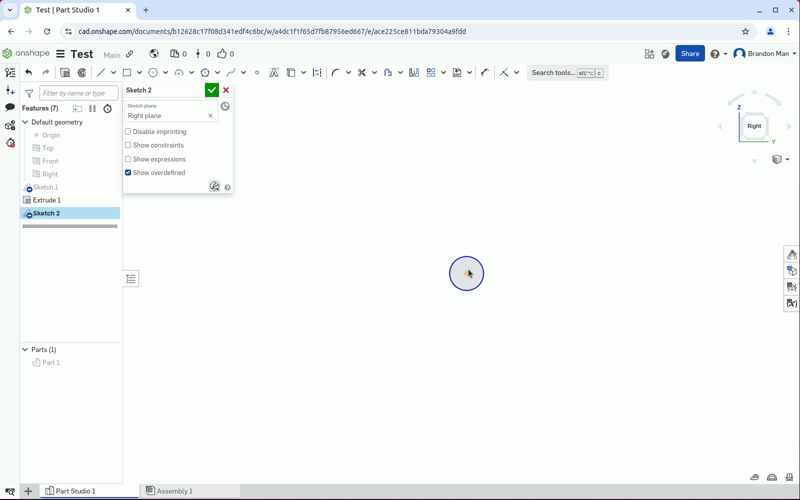
scroll(6)
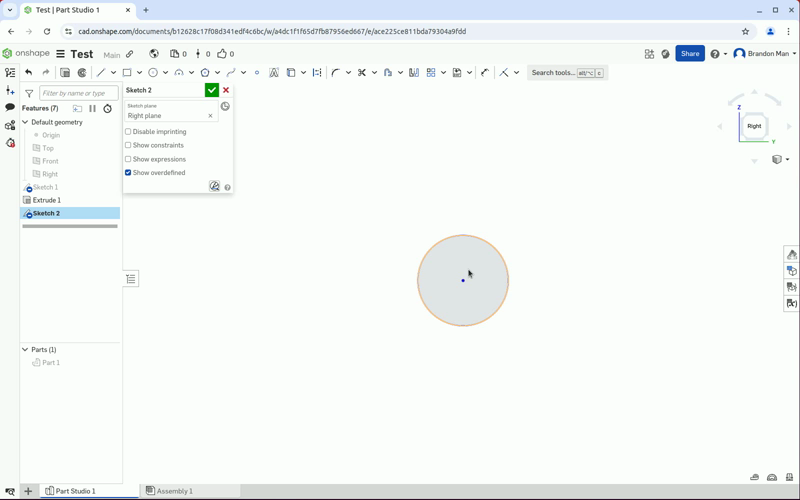
click(468, 269)
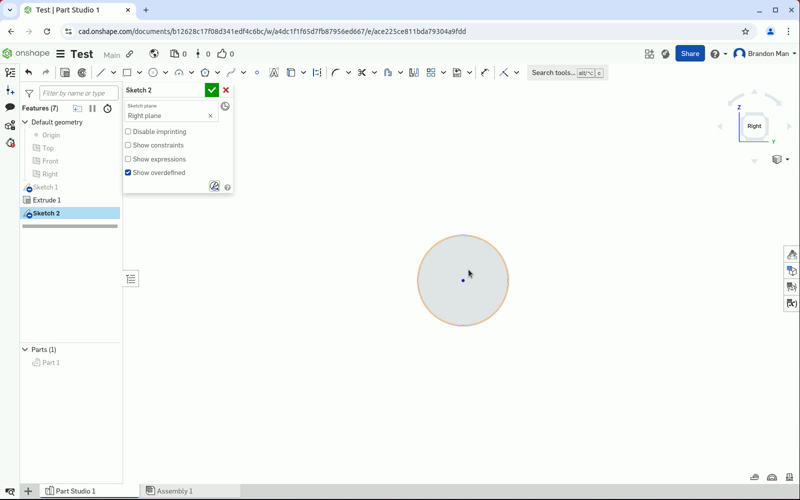
scroll(-6)
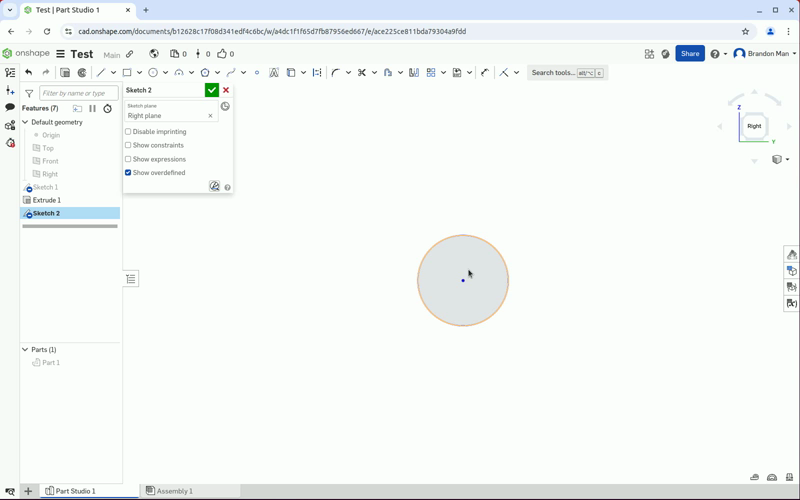
scroll(-6)
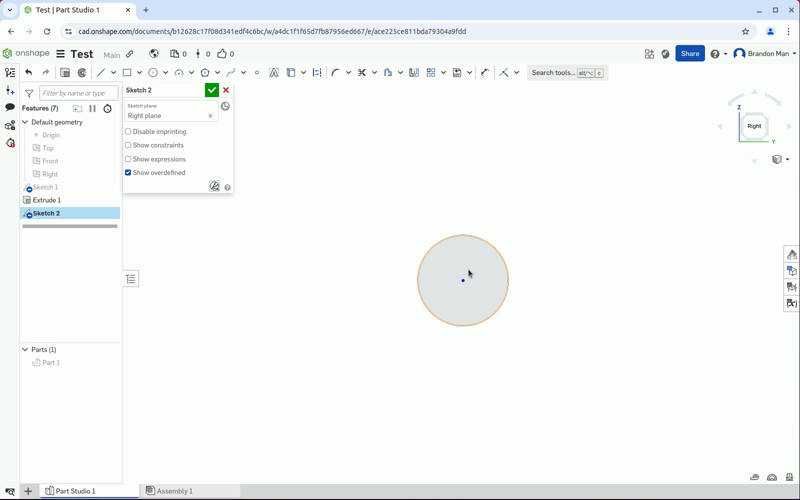
scroll(-6)
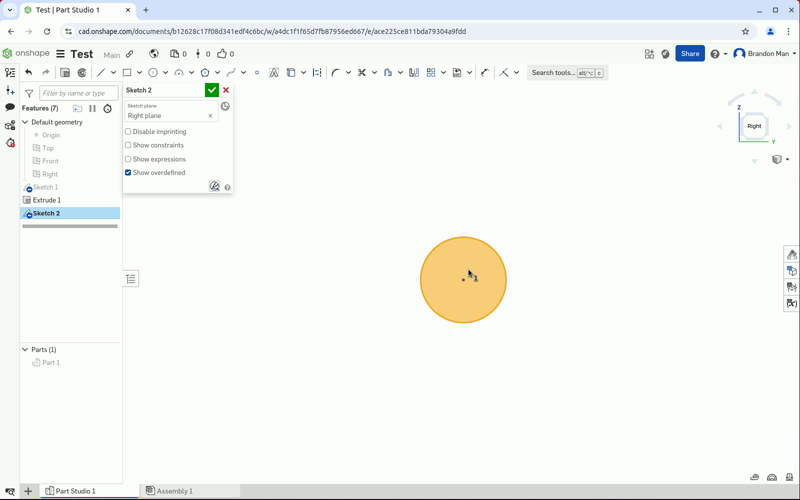
scroll(-6)
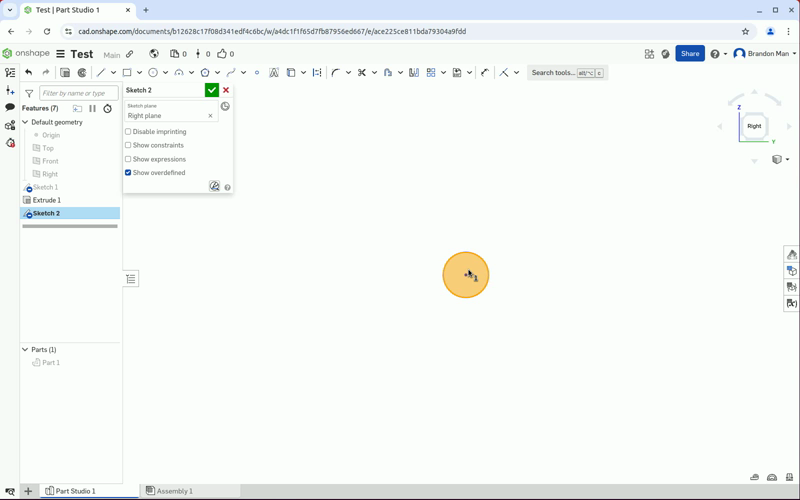
scroll(-6)
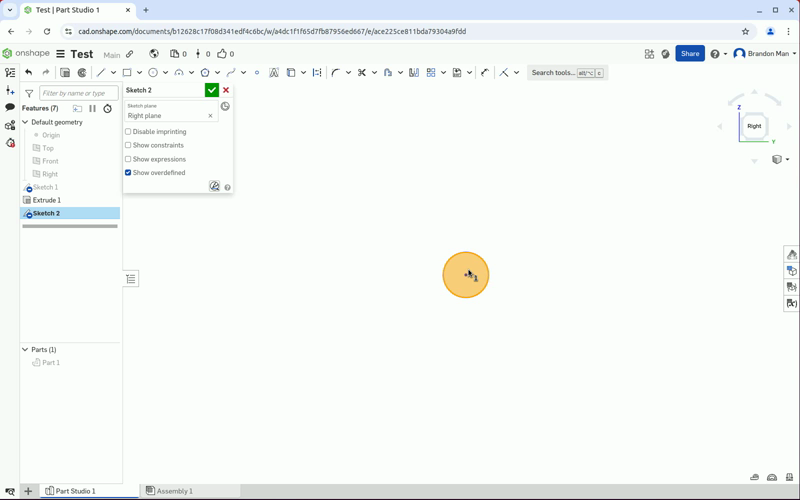
scroll(-6)
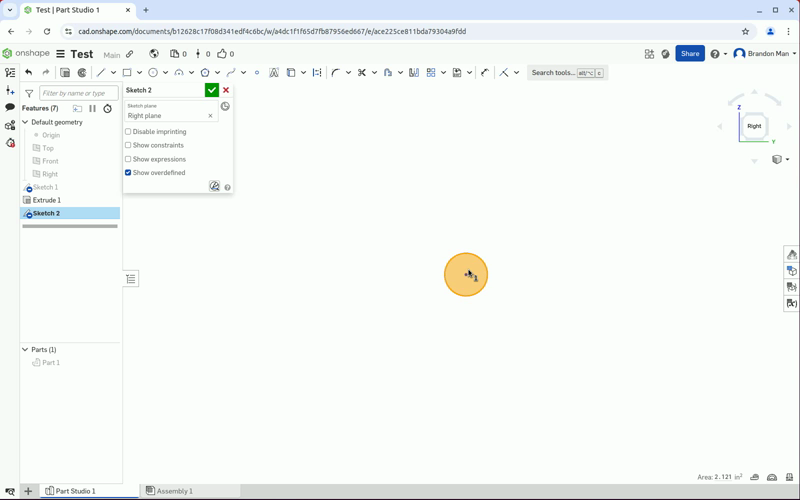
scroll(-6)
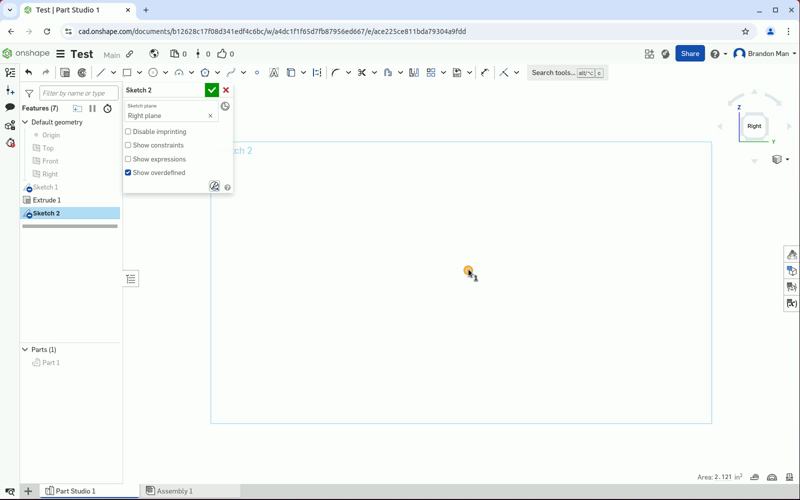
mouse_move(73, 352)
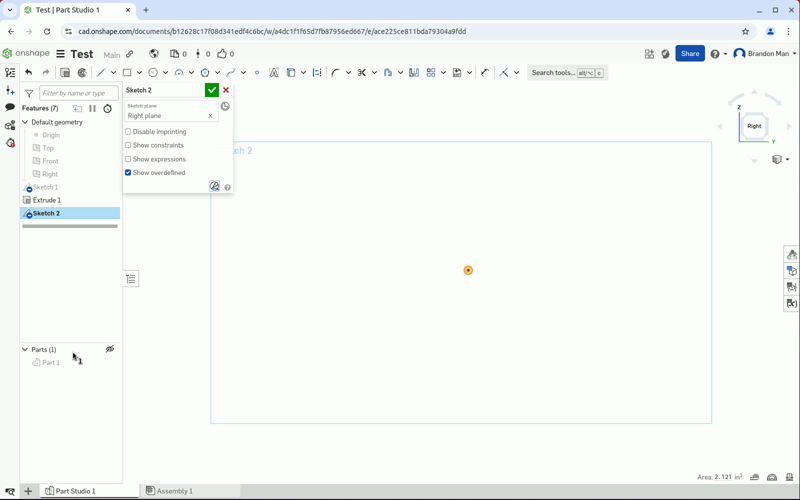
key(shift+y)
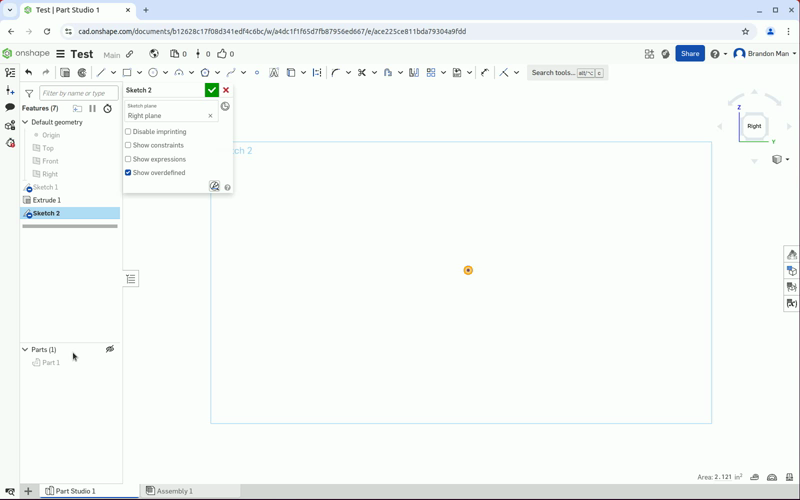
key(shift+e)
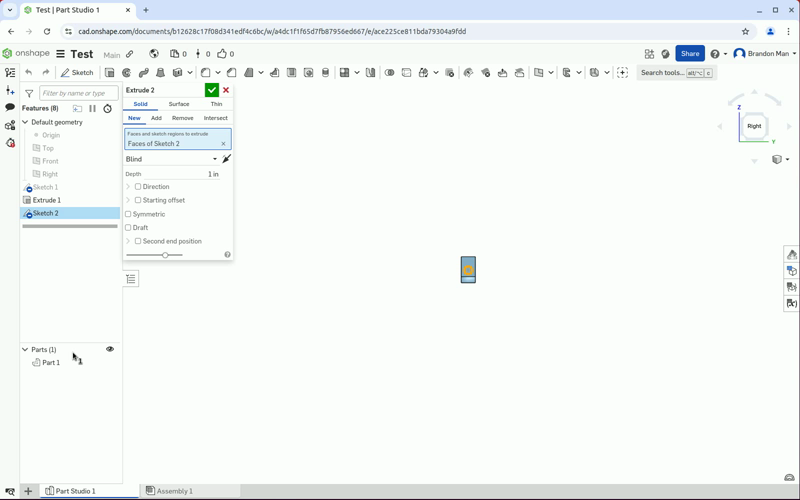
mouse_move(143, 106)
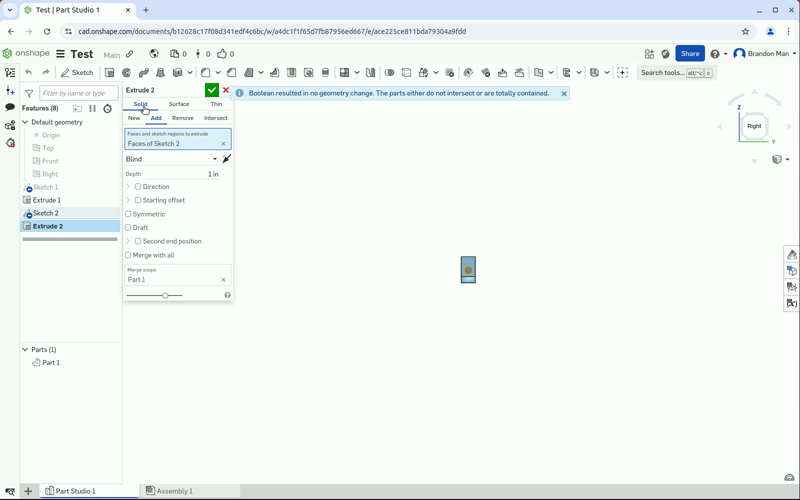
click(143, 106)
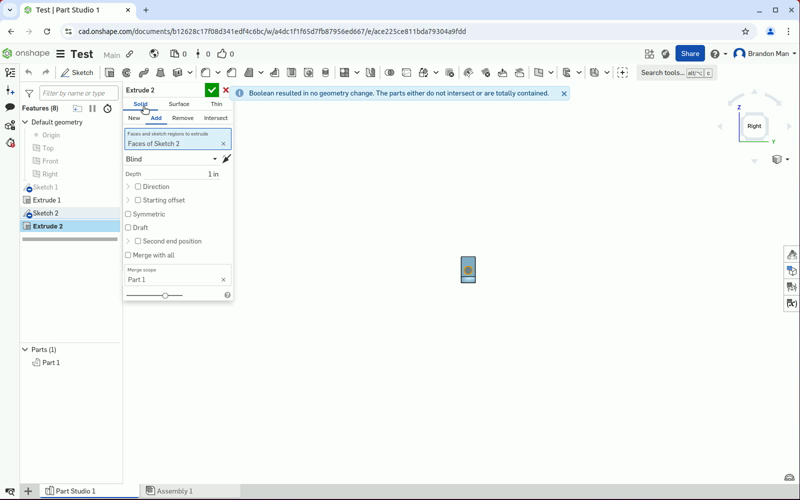
mouse_move(186, 120)
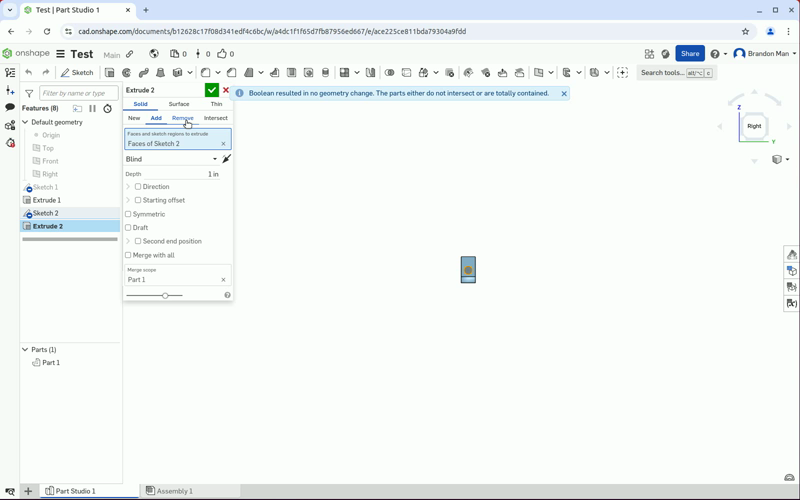
click(186, 120)
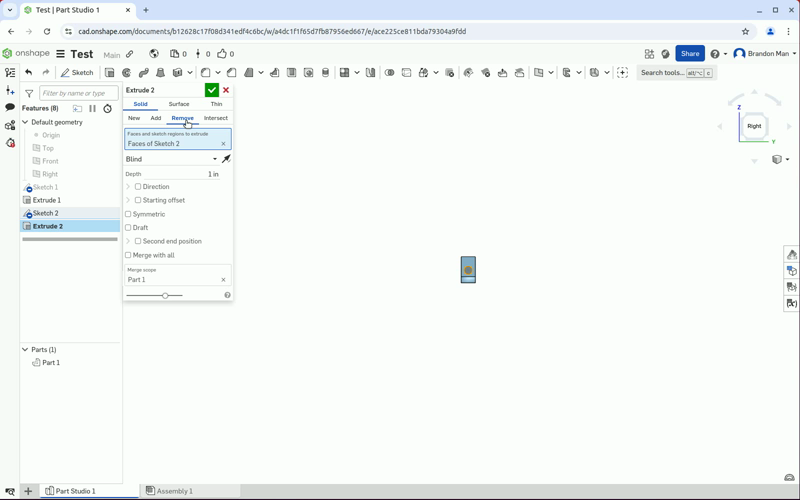
key(tab, 4)
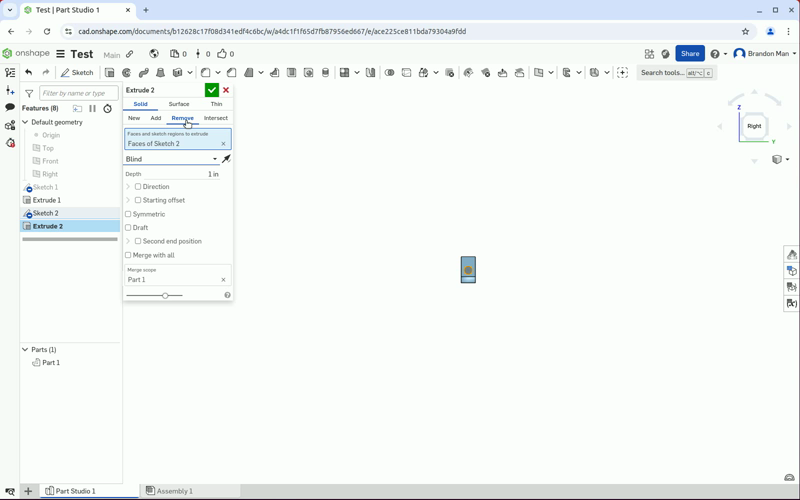
text(3.851)
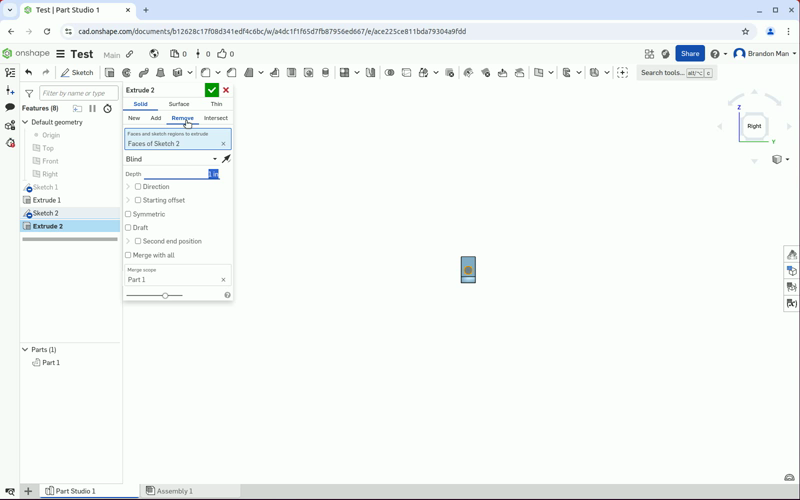
key(tab, 6)
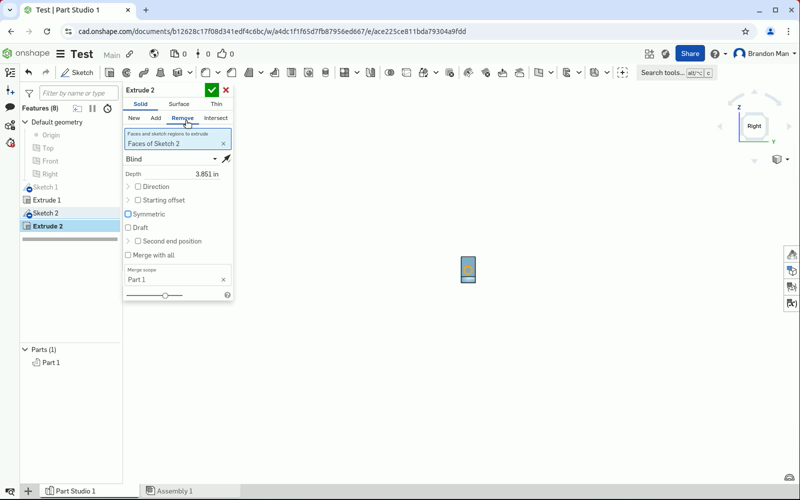
key(space)
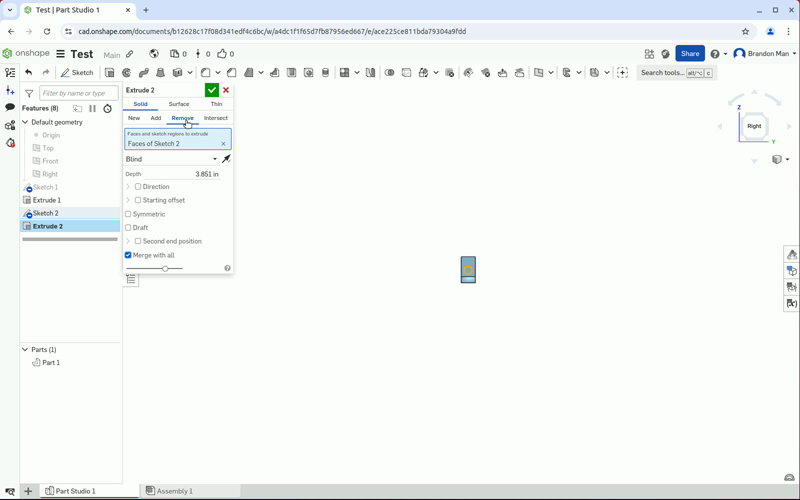
key(enter)
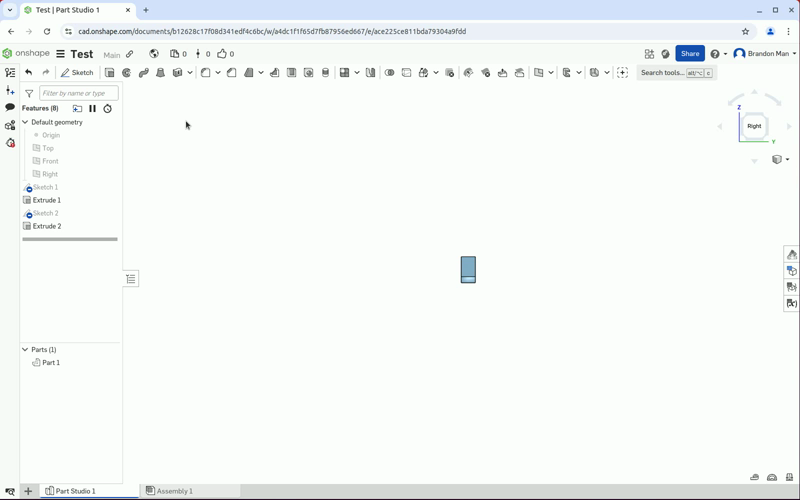
key(shift+h)
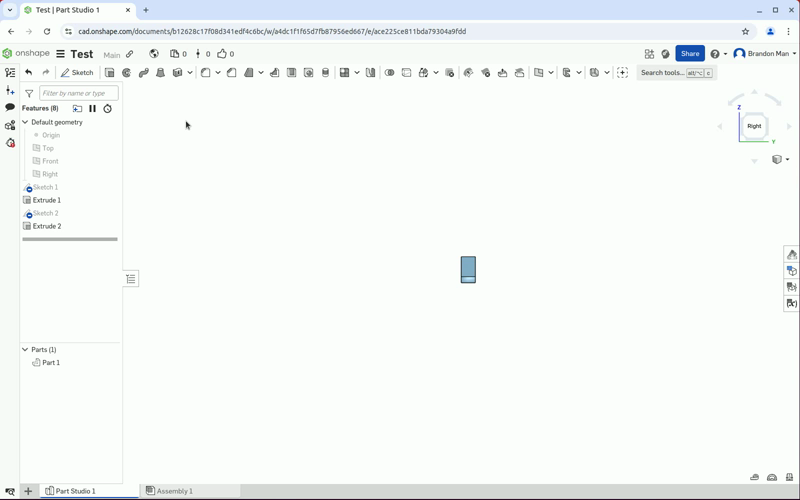
key(shift+h)
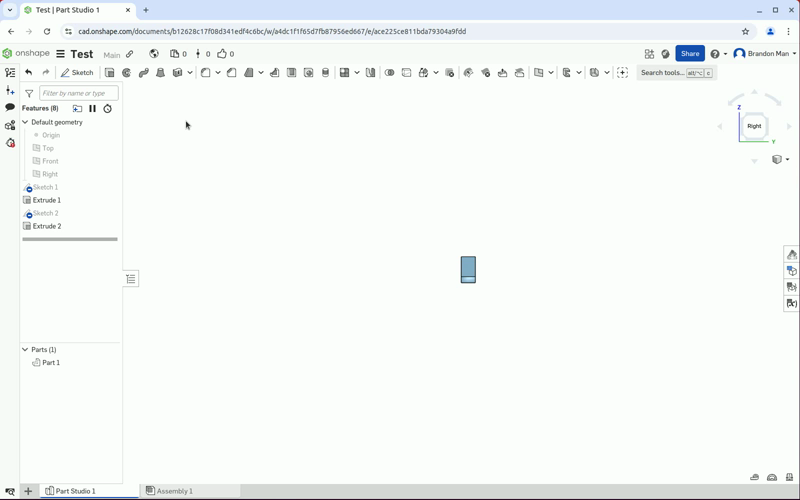
key(shift+7)
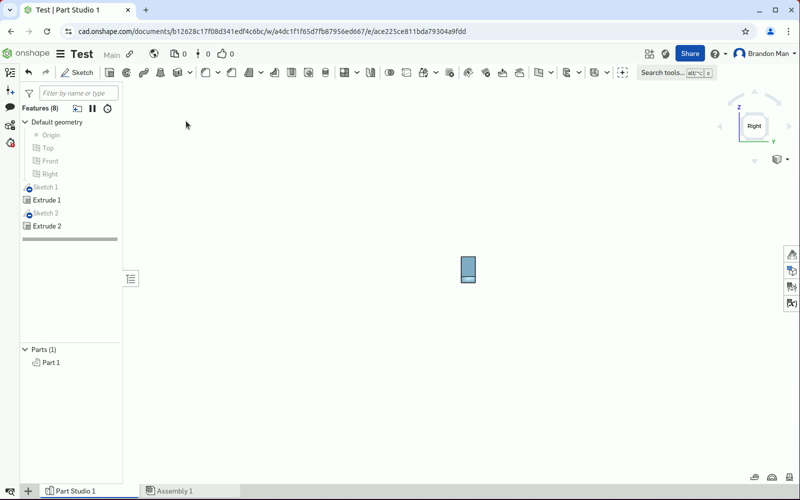
key(right, 2)
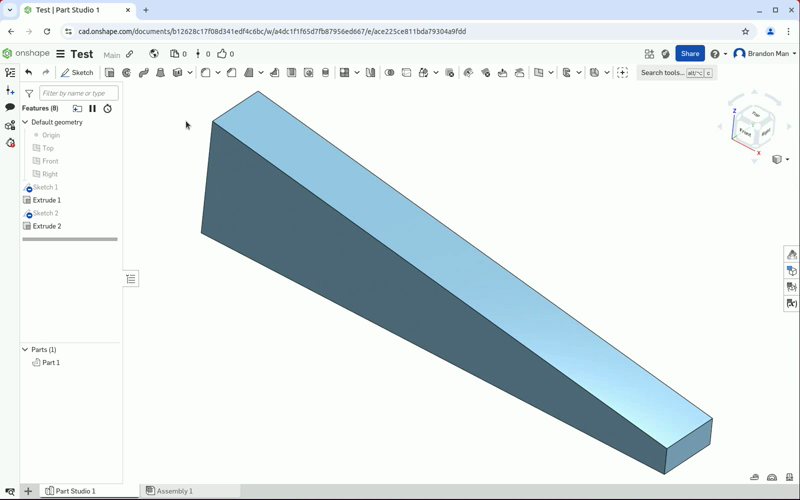
key(down, 2)
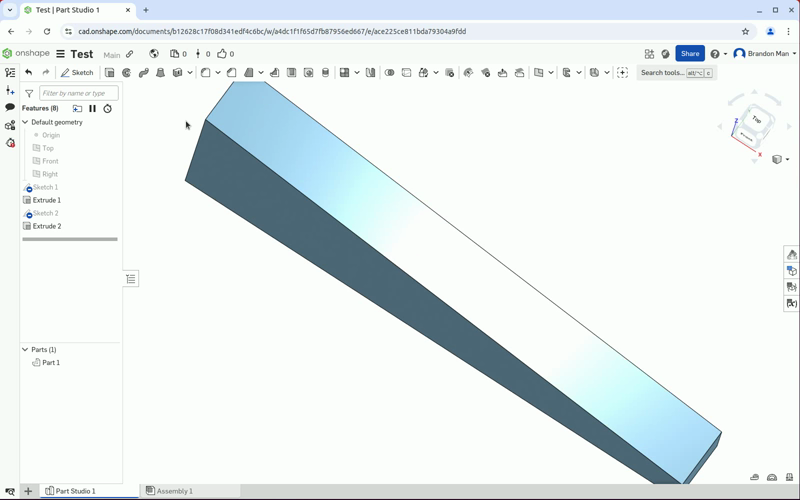
key(up, 2)
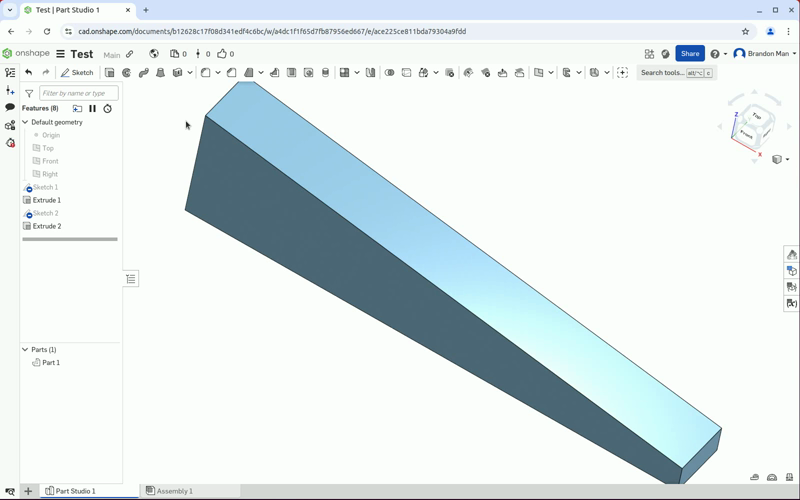
key(left, 2)
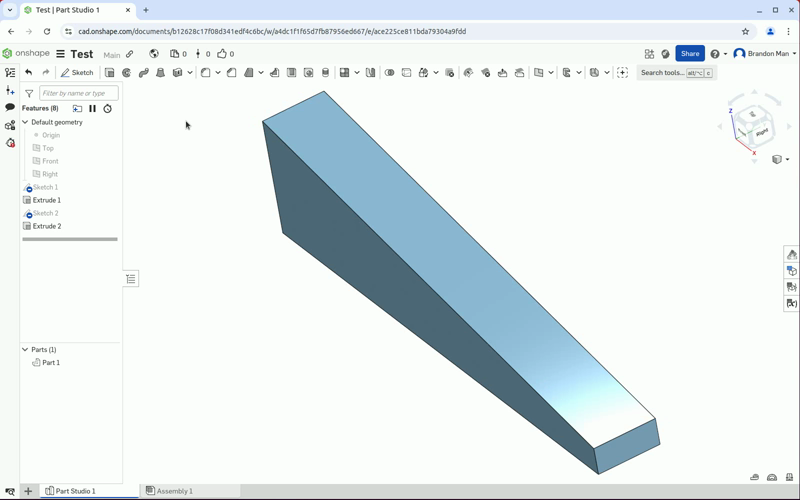
mouse_move(73, 189)
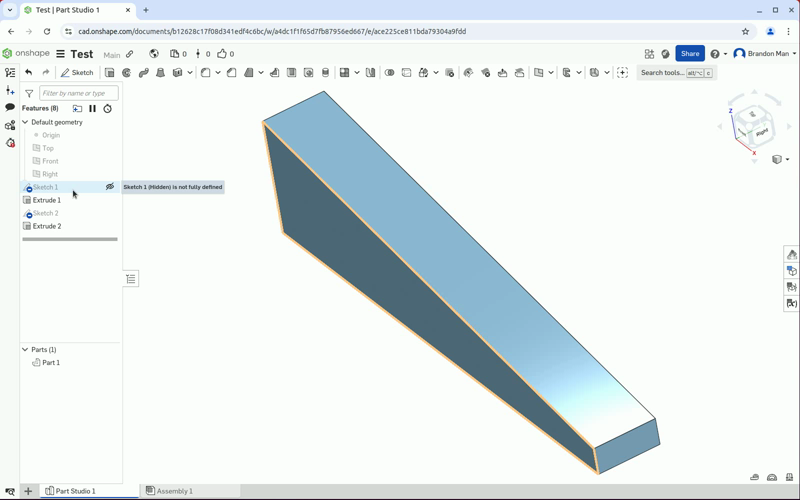
click(73, 189)